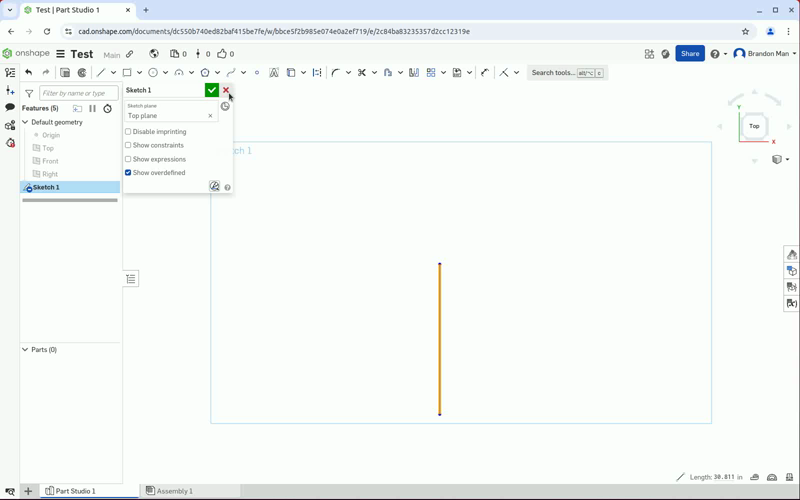
key(shift+h)
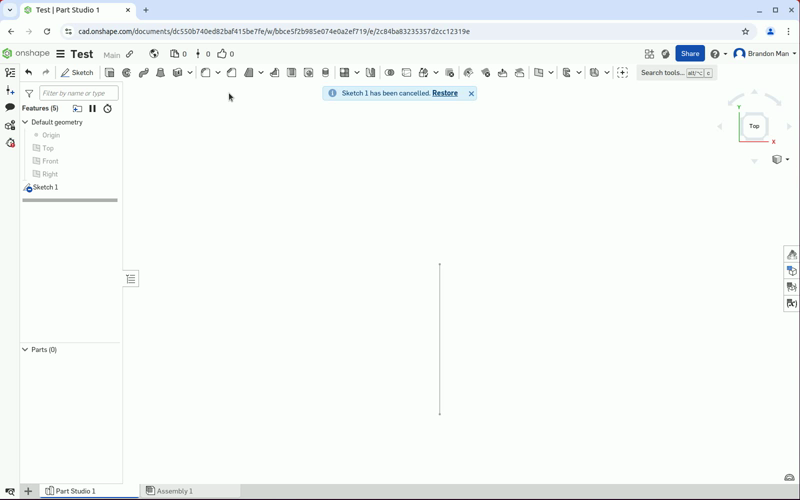
mouse_move(73, 352)
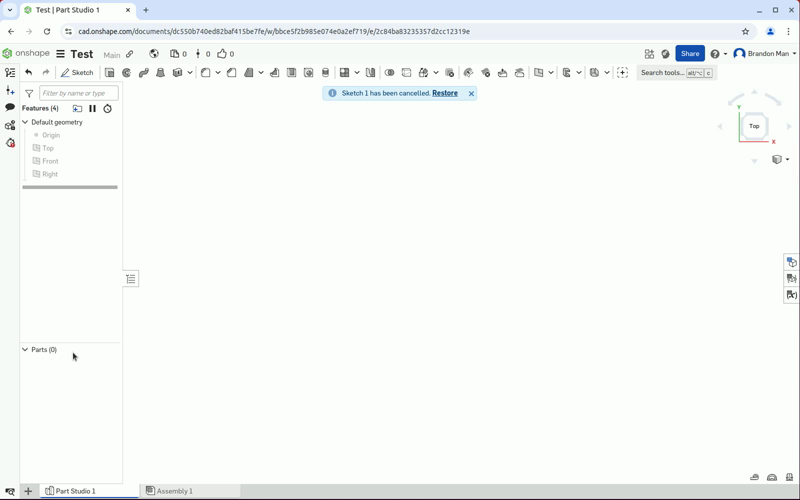
key(y)
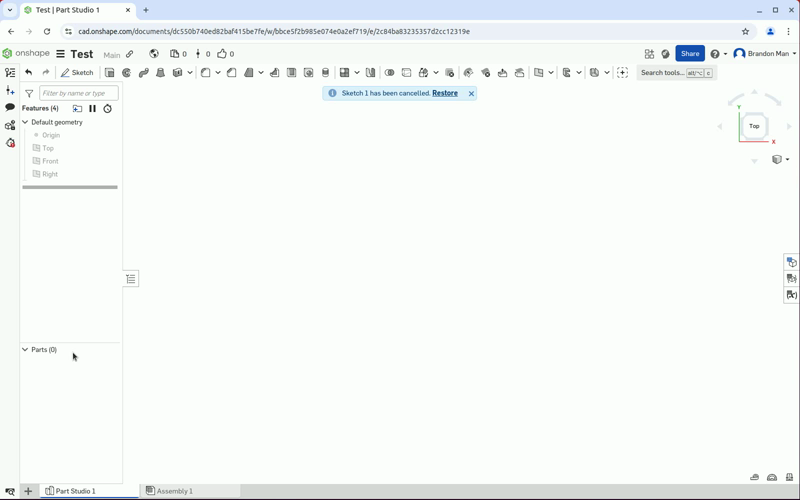
key(shift+p)
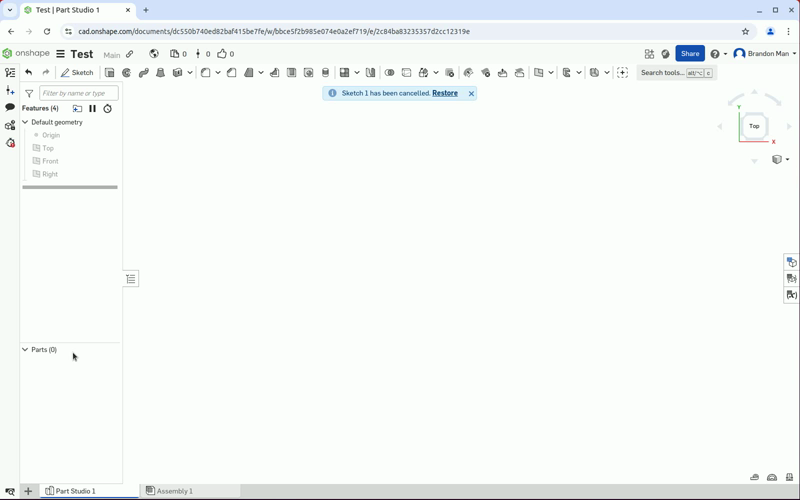
key(space)
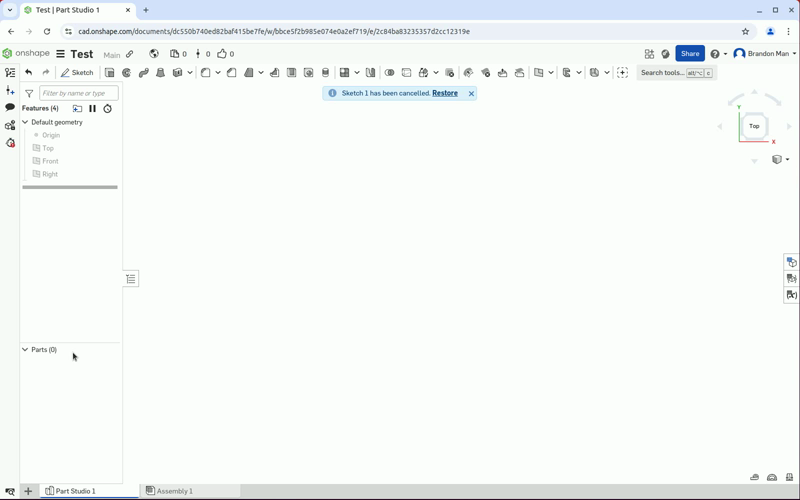
key_down(shift)
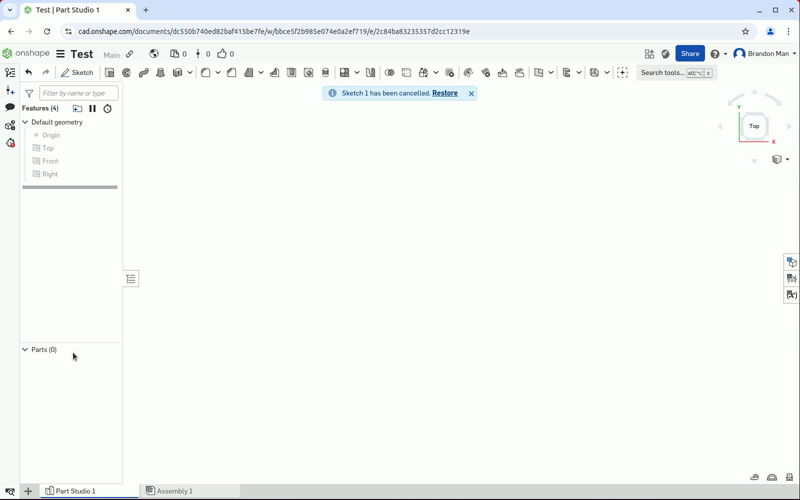
key(up)
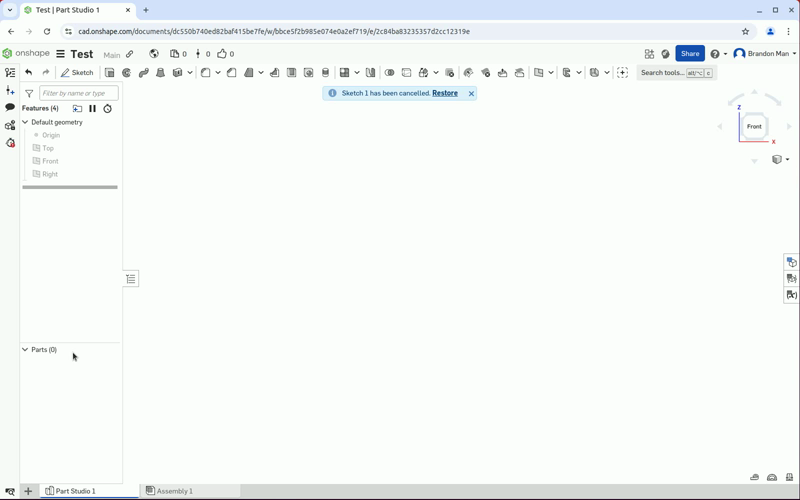
key_up(shift)
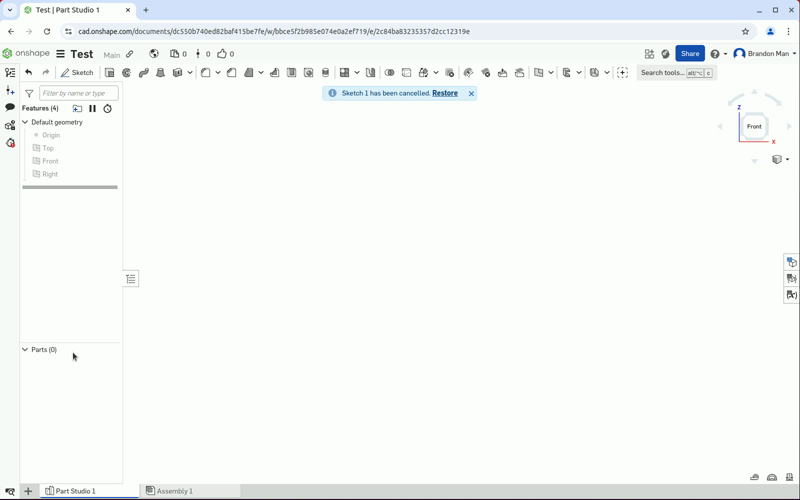
mouse_move(73, 352)
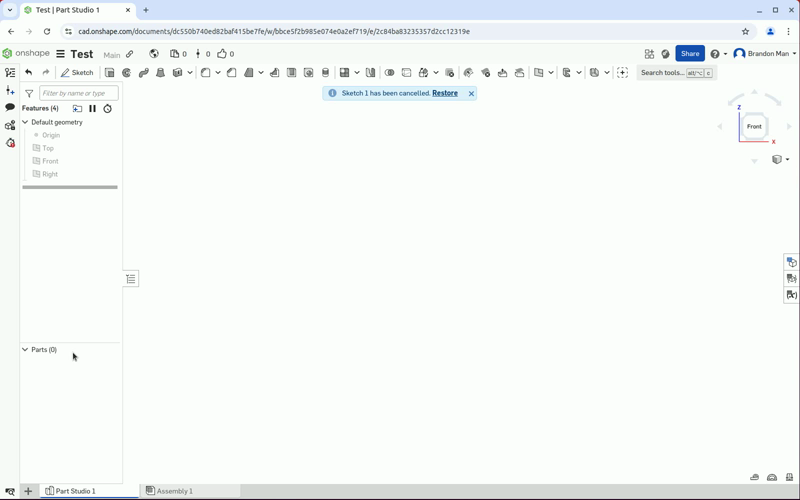
key(shift+y)
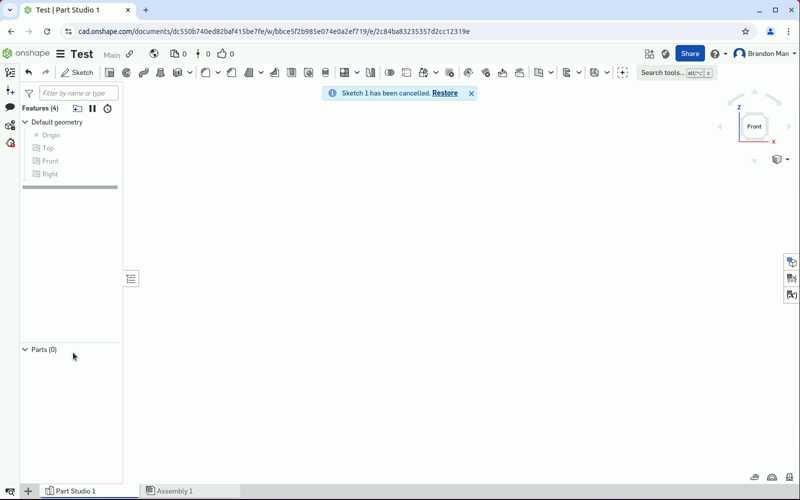
key(shift+s)
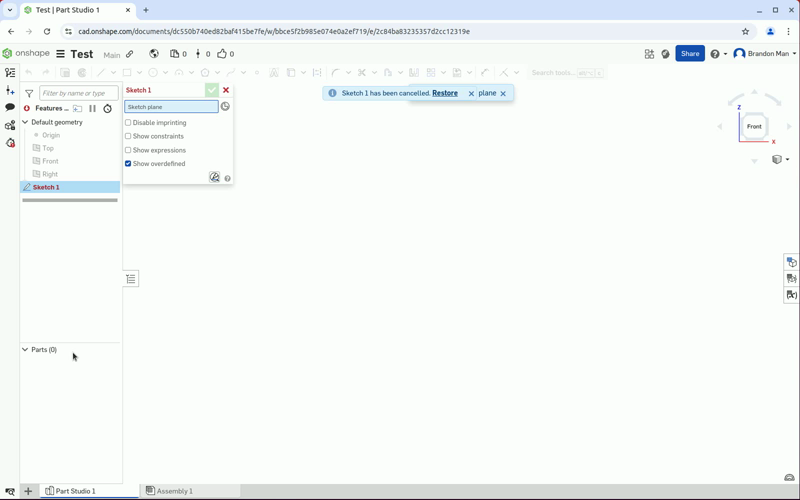
mouse_move(73, 163)
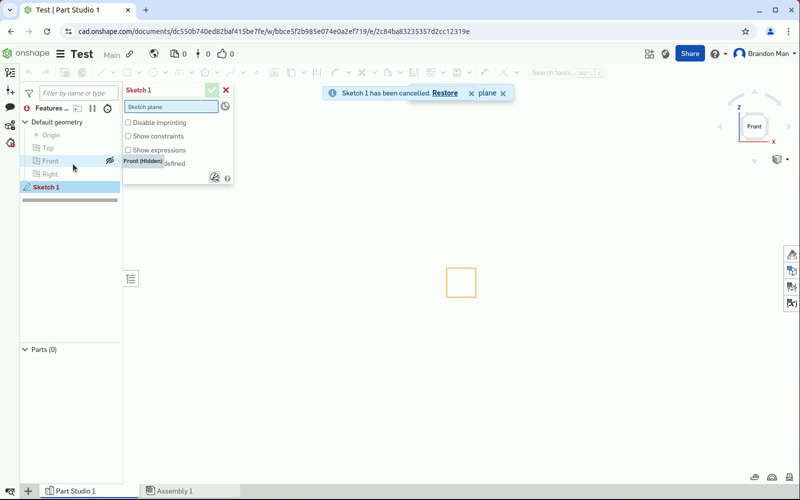
click(73, 163)
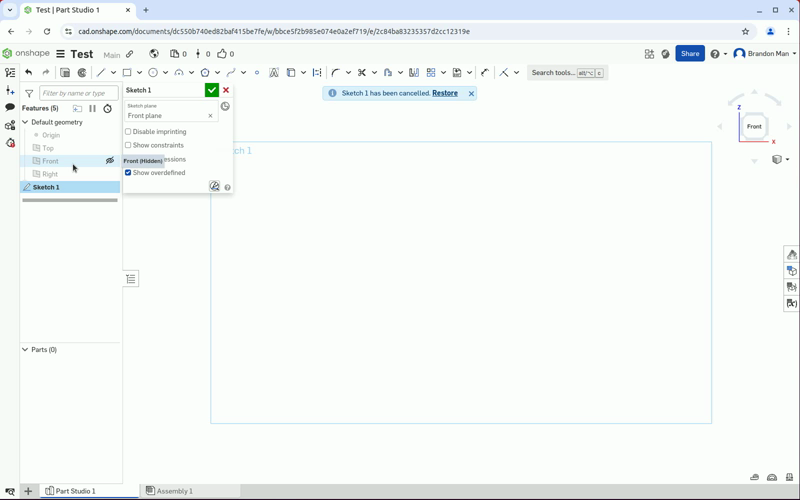
mouse_move(73, 352)
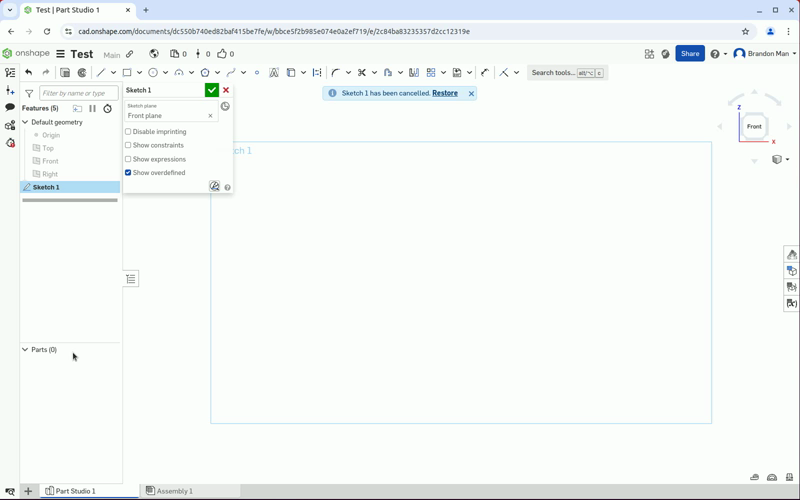
key(y)
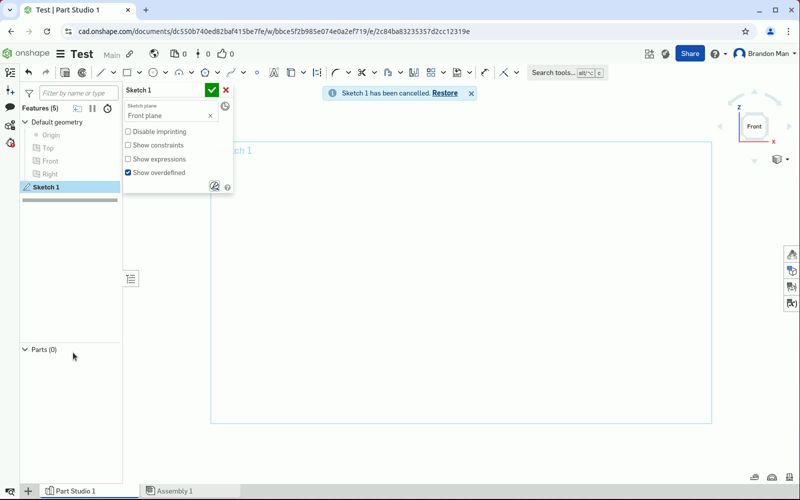
key(l)
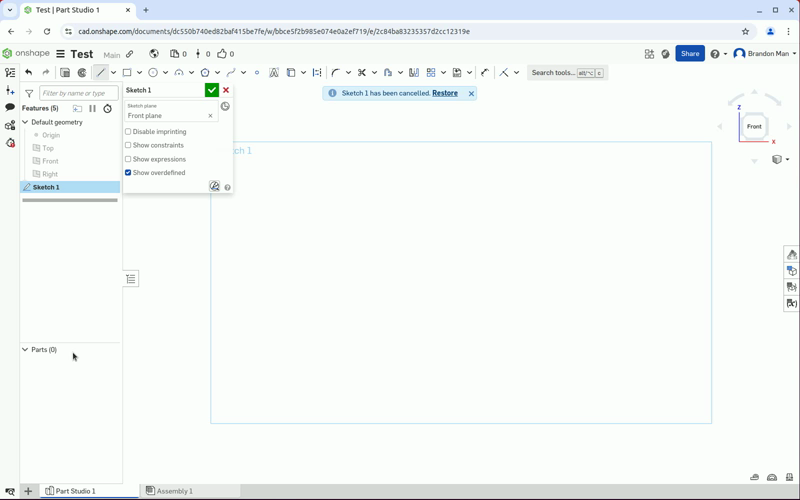
key_down(shift)
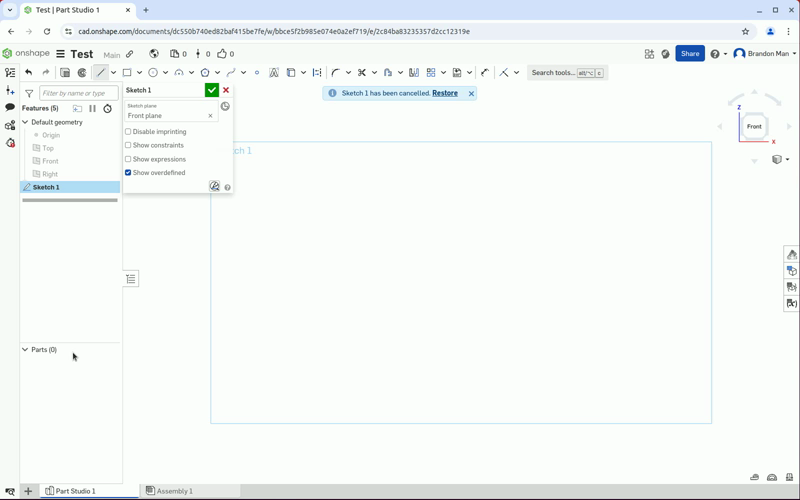
mouse_move(460, 282)
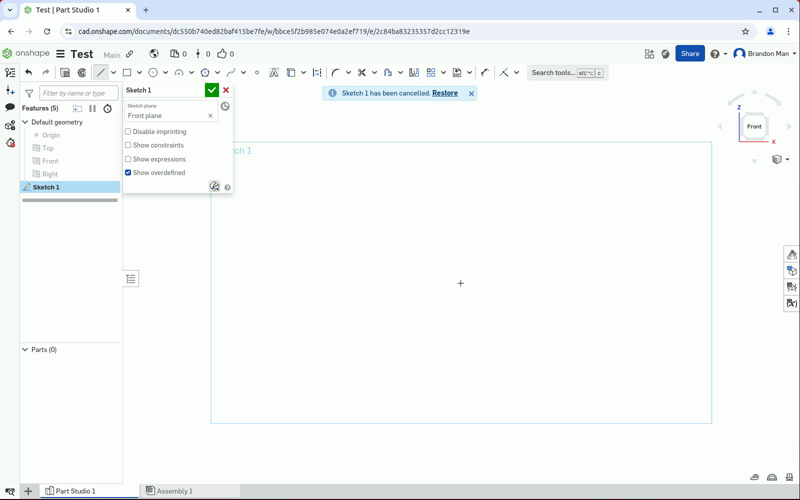
click(460, 282)
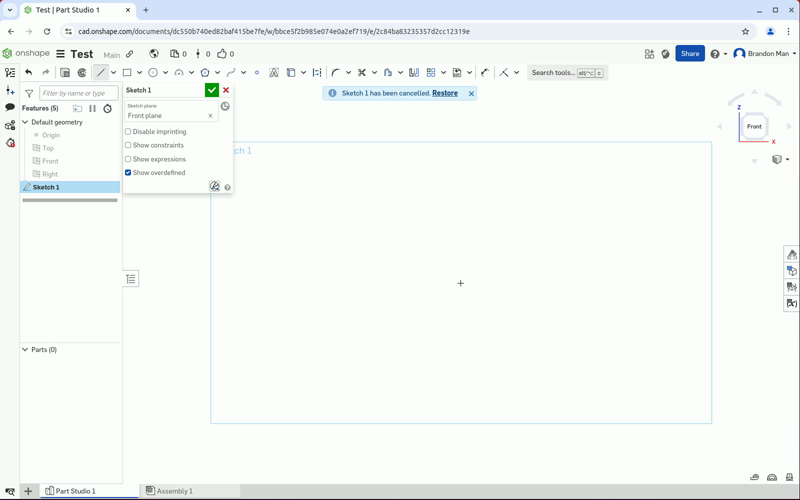
key_up(shift)
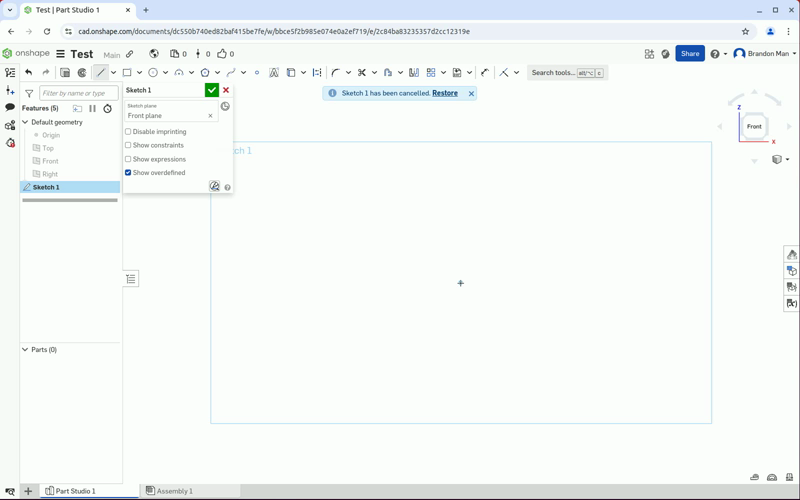
key_down(shift)
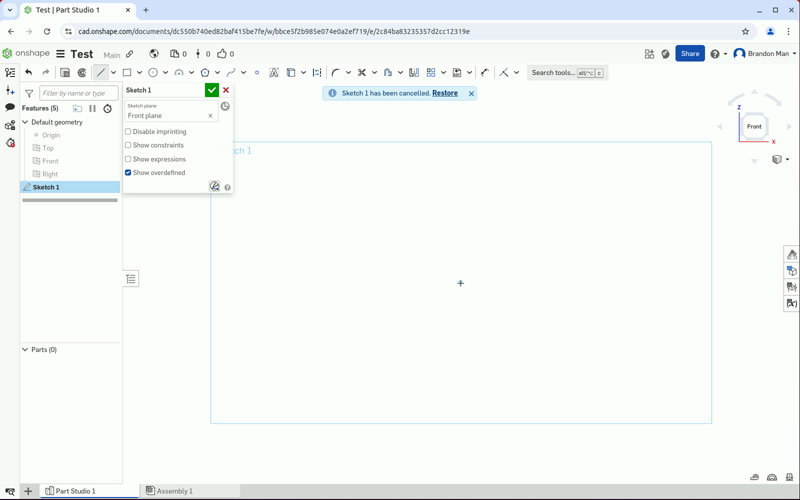
mouse_move(573, 282)
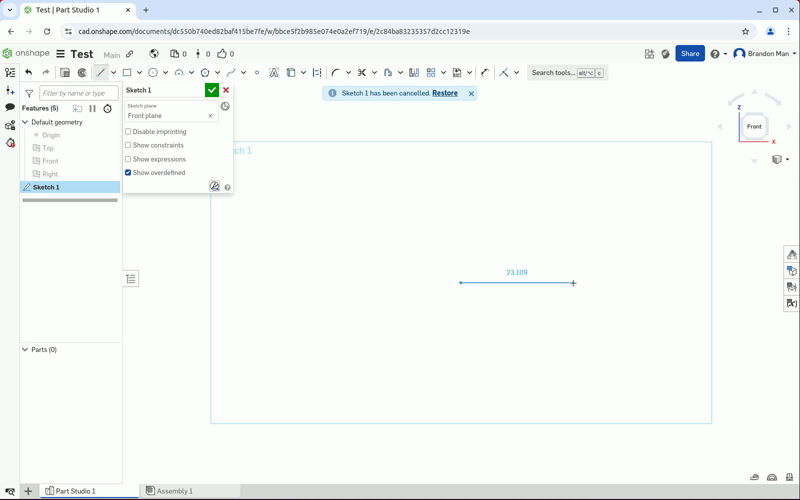
click(573, 282)
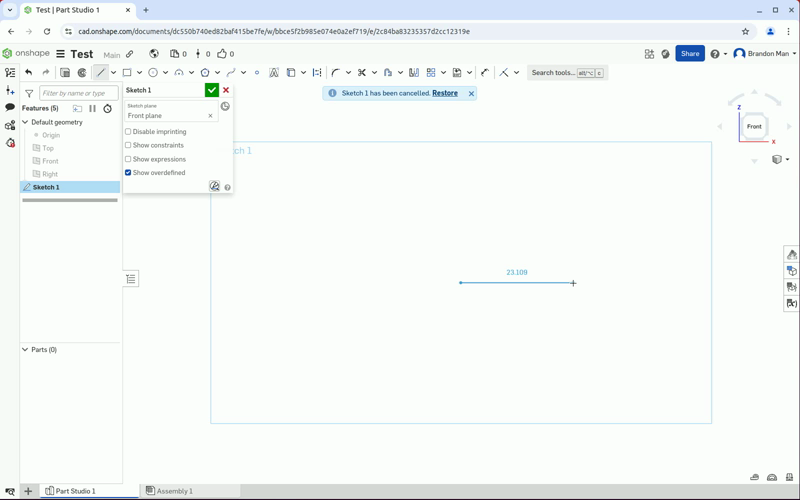
key_up(shift)
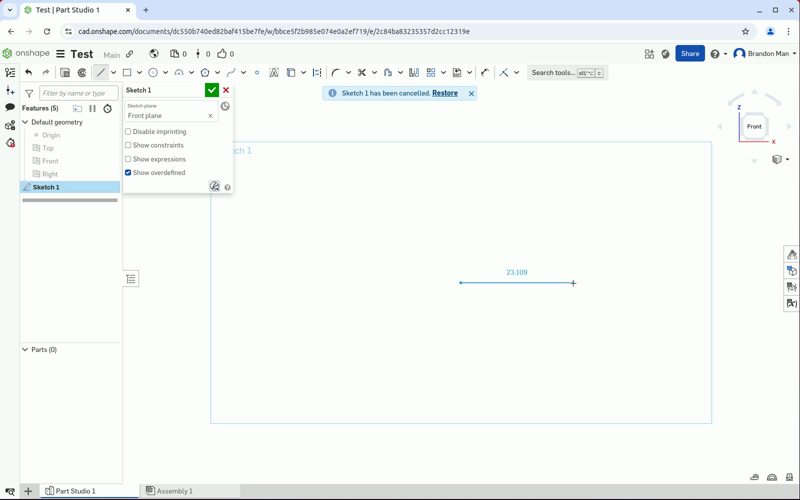
key_down(shift)
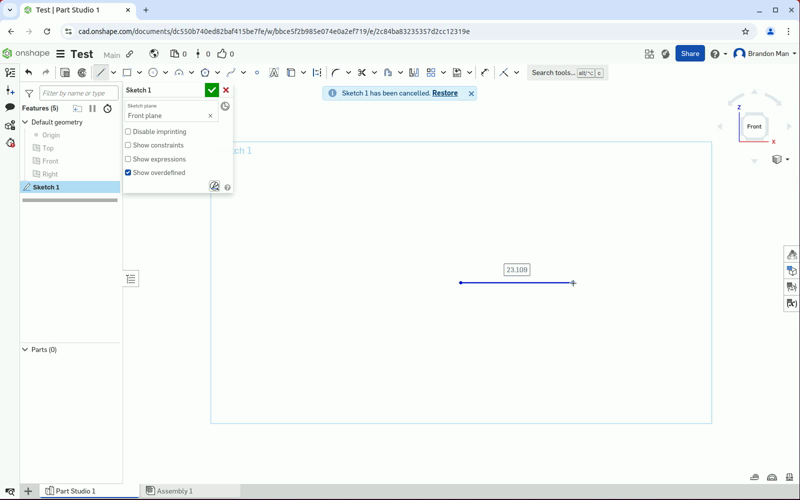
mouse_move(573, 189)
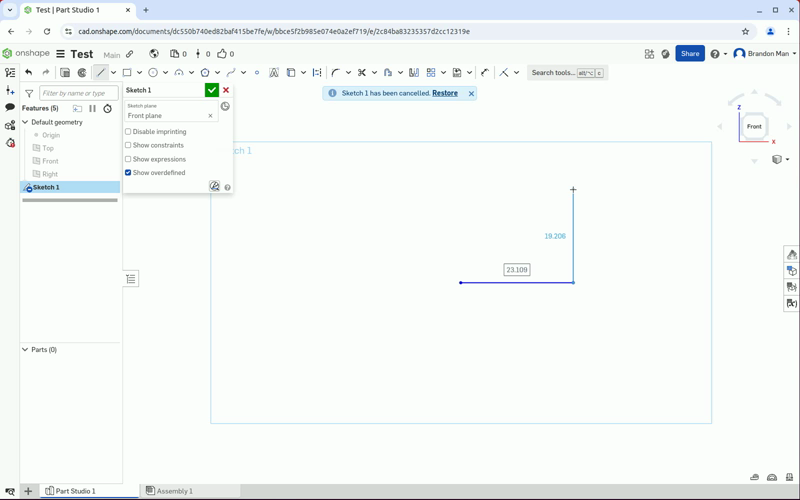
click(573, 189)
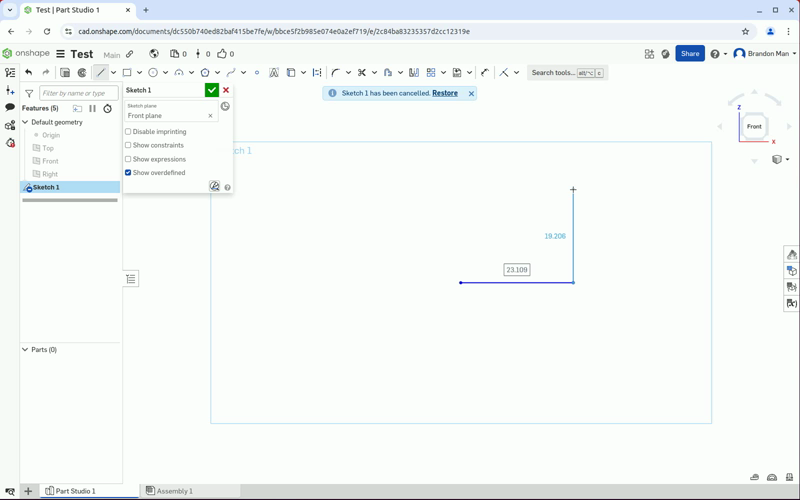
key_up(shift)
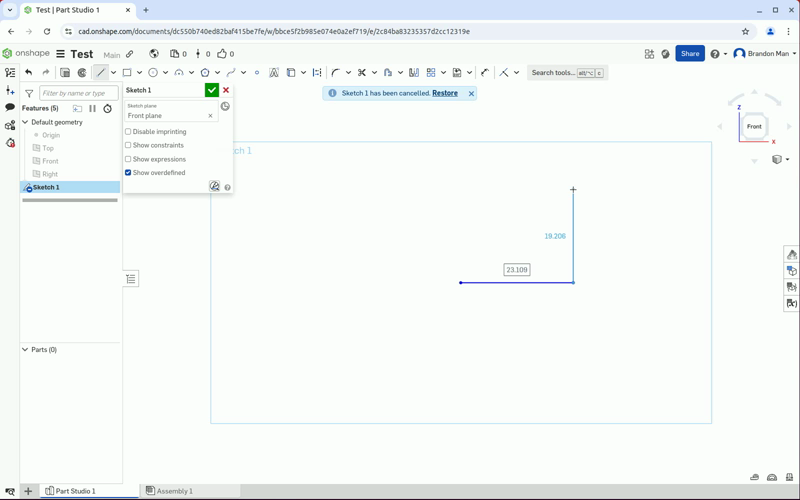
key_down(shift)
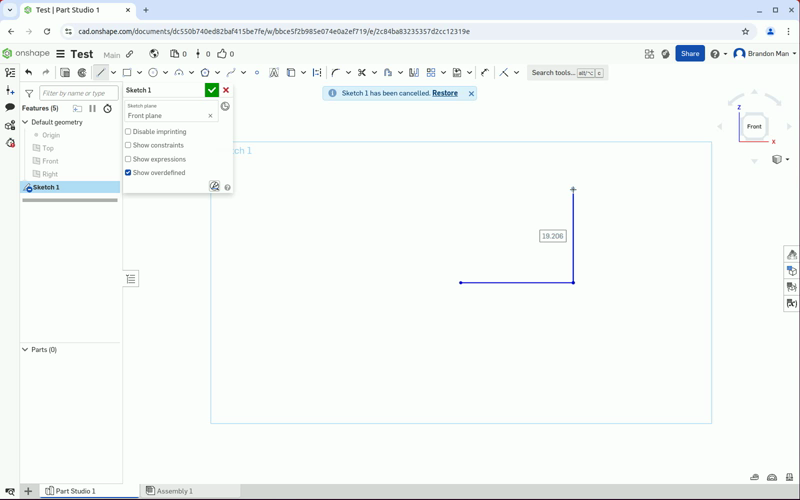
mouse_move(498, 189)
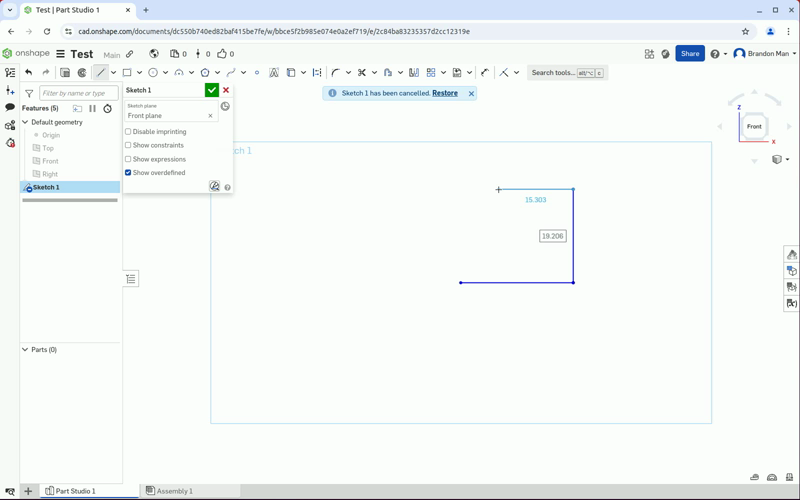
click(498, 189)
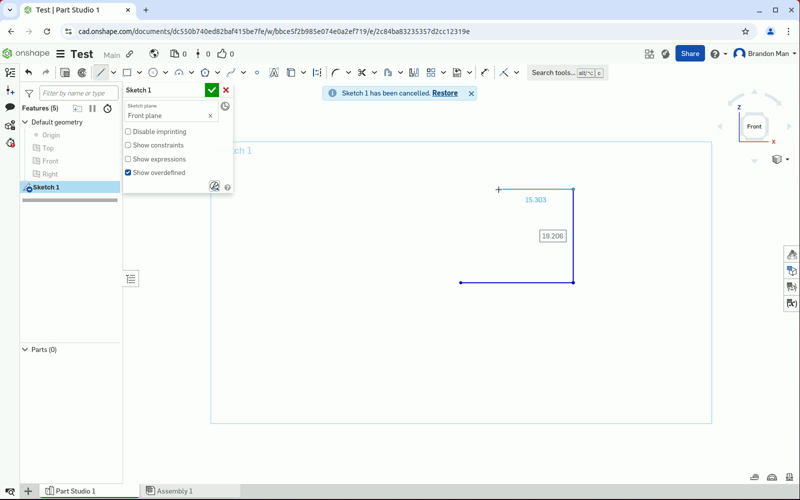
key_up(shift)
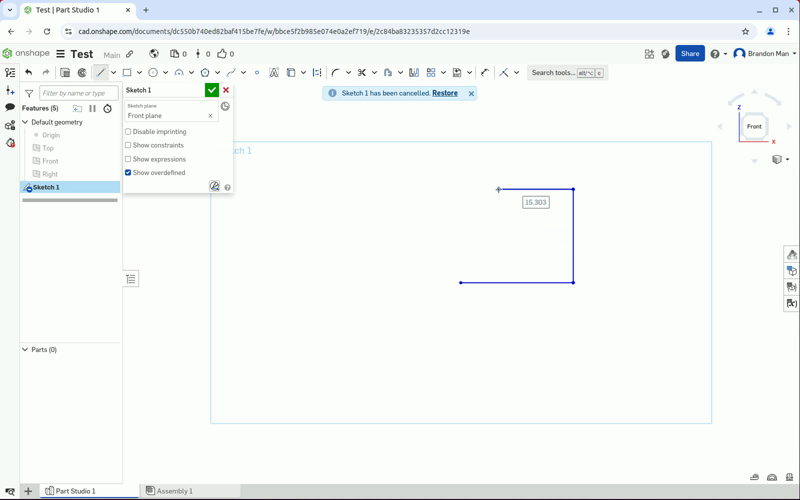
key_down(shift)
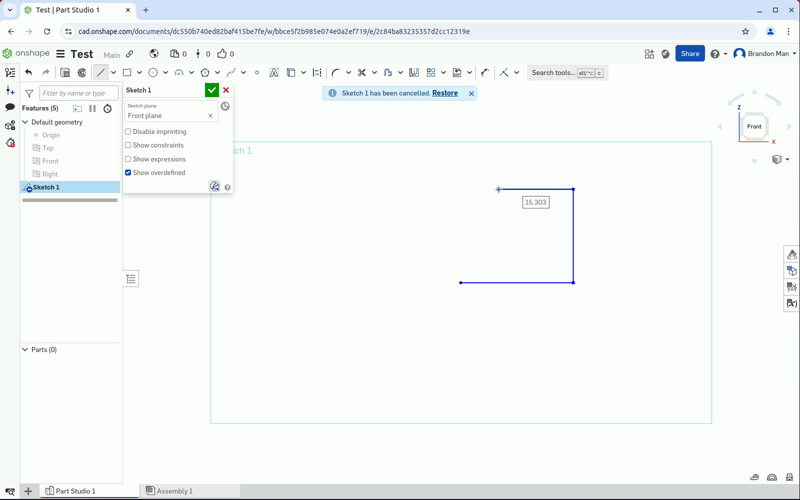
mouse_move(528, 189)
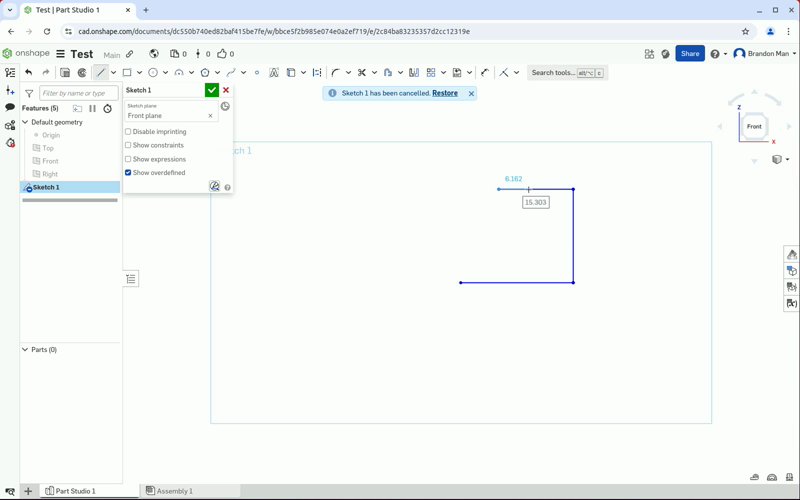
mouse_move(460, 189)
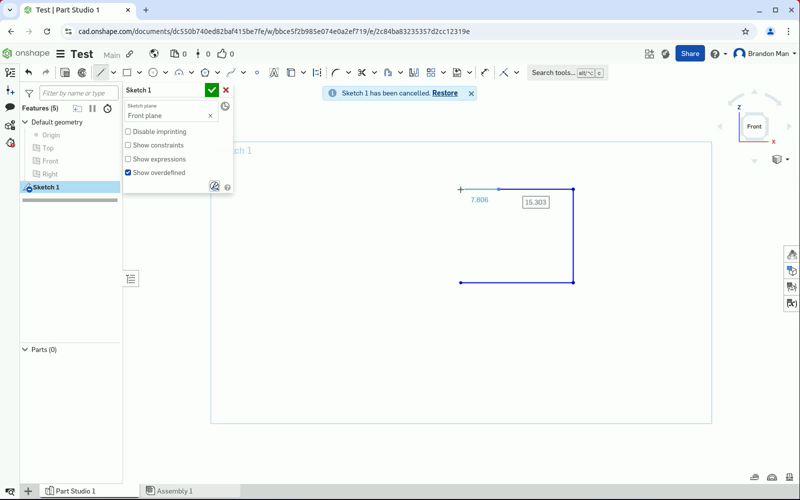
click(460, 189)
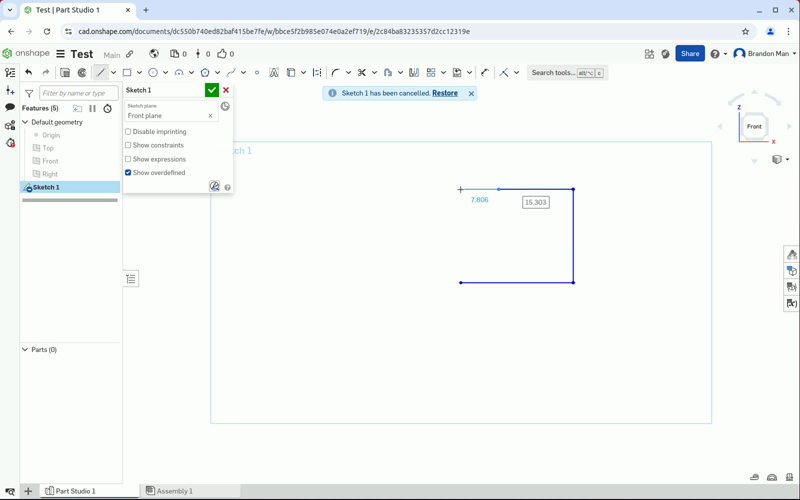
key_up(shift)
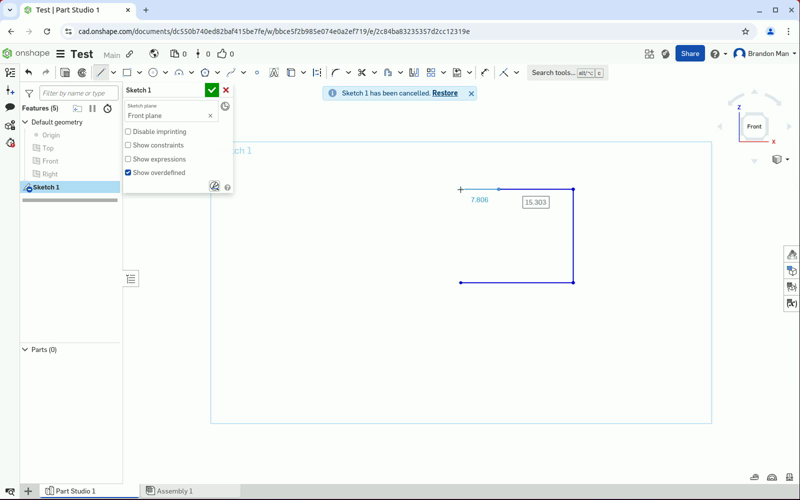
key_down(shift)
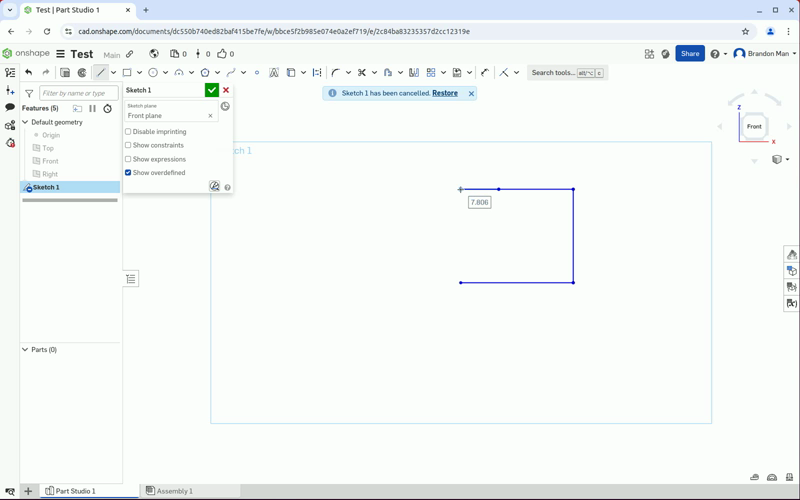
mouse_move(460, 282)
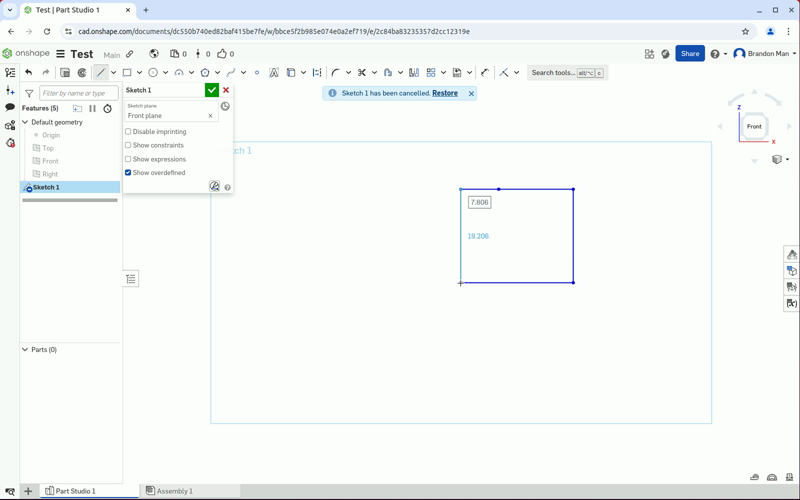
key_up(shift)
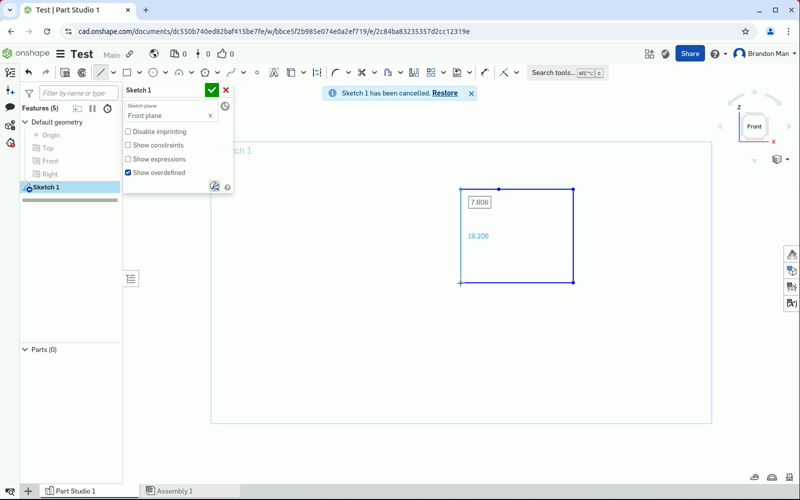
click(460, 282)
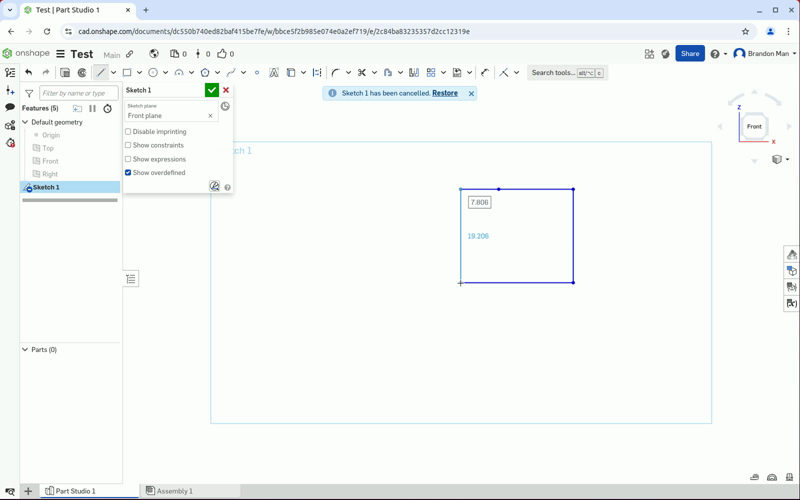
key(esc)
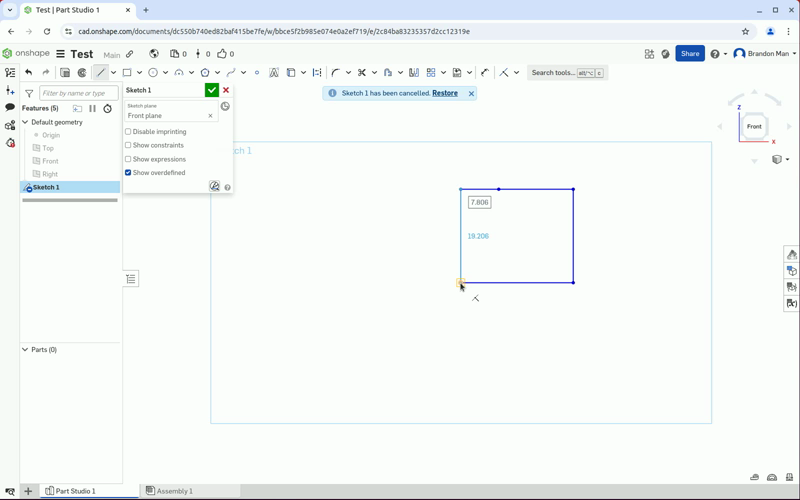
mouse_move(545, 202)
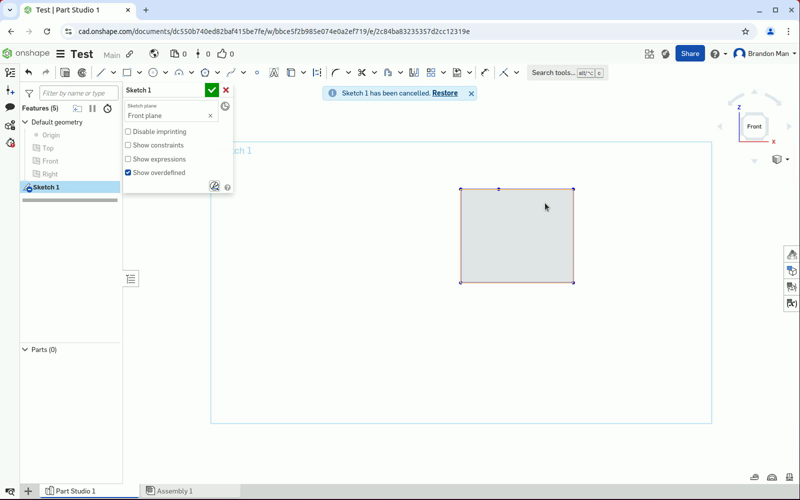
click(545, 202)
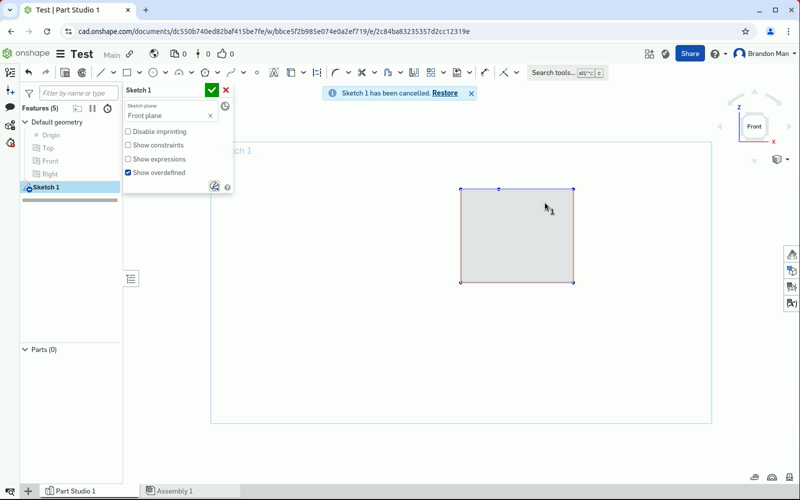
mouse_move(73, 352)
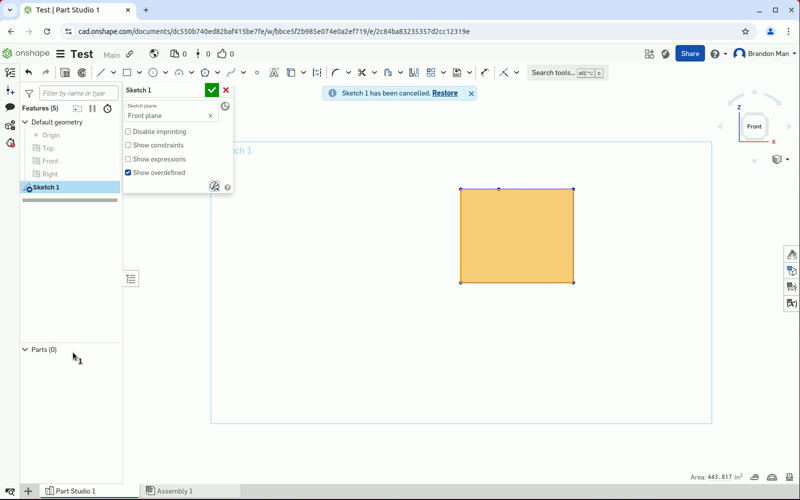
key(shift+y)
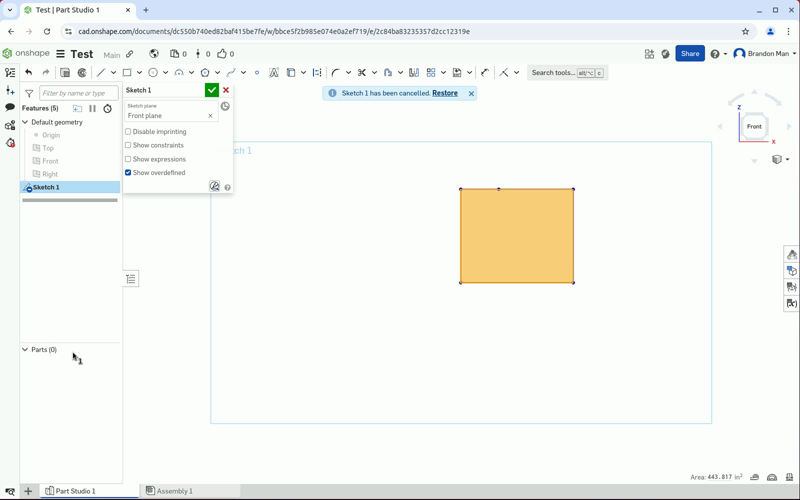
key(shift+e)
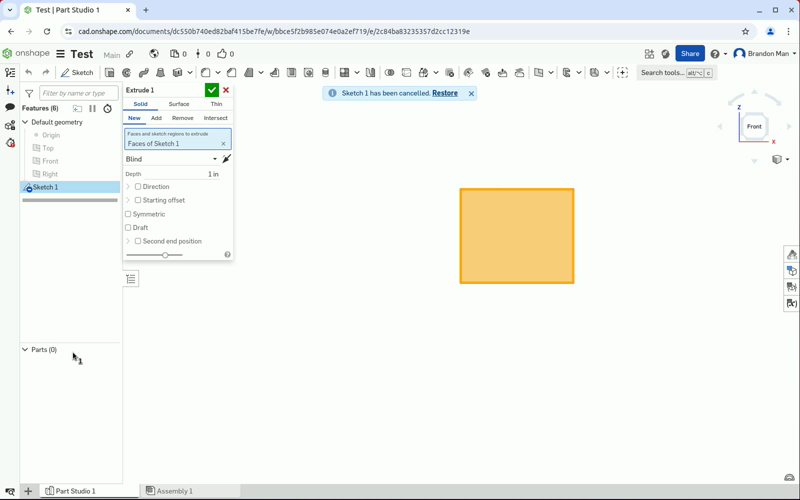
mouse_move(143, 106)
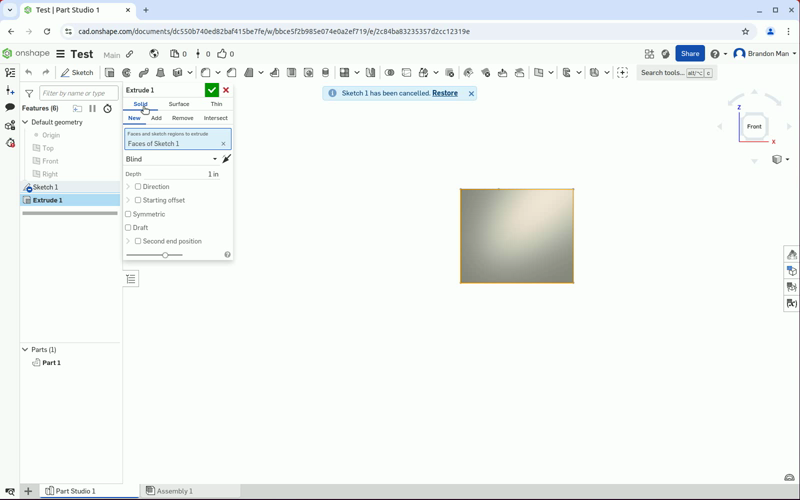
click(143, 106)
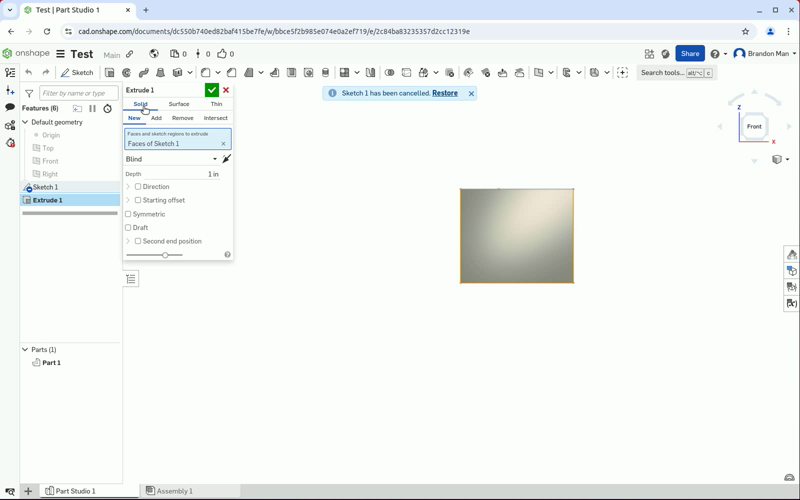
mouse_move(137, 120)
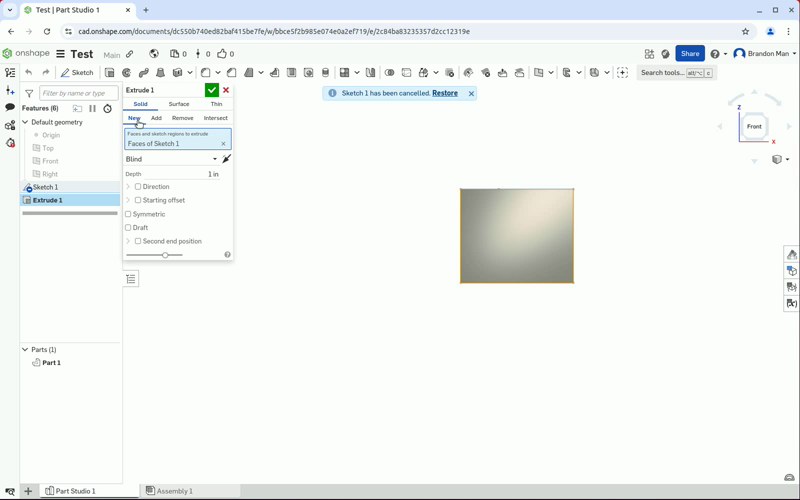
click(137, 120)
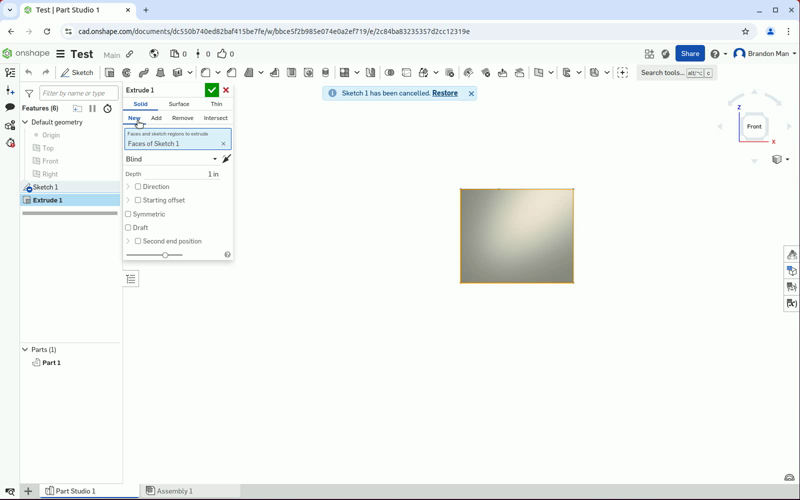
key(tab, 4)
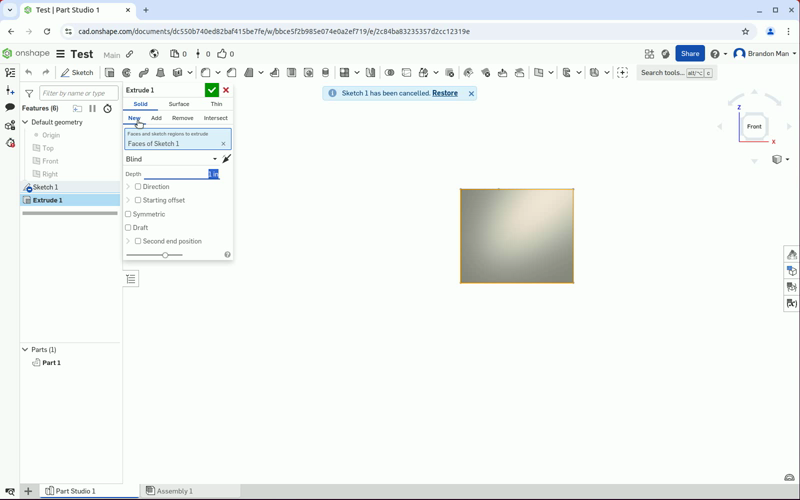
text(15.405)
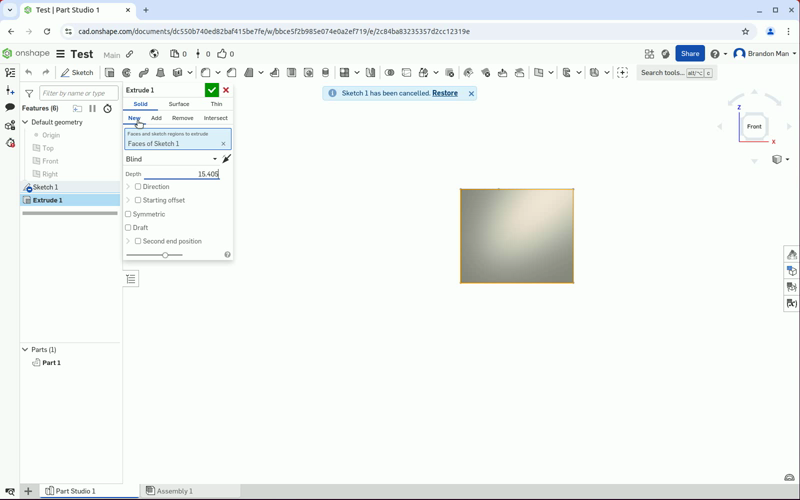
key(enter)
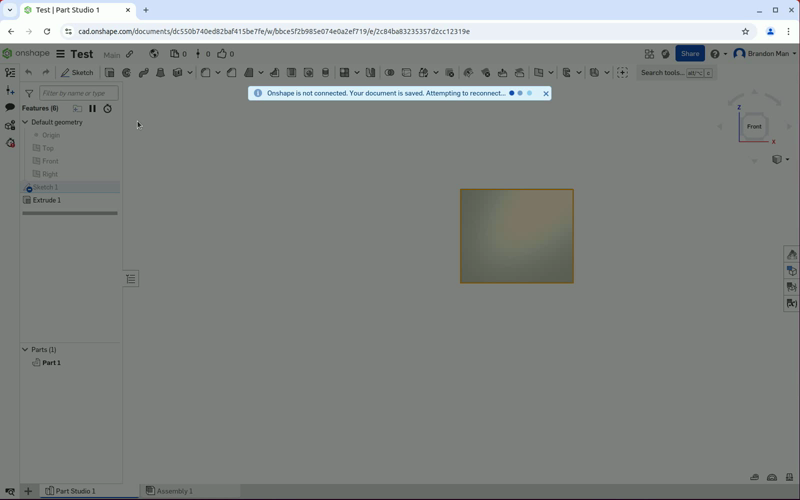
key(shift+h)
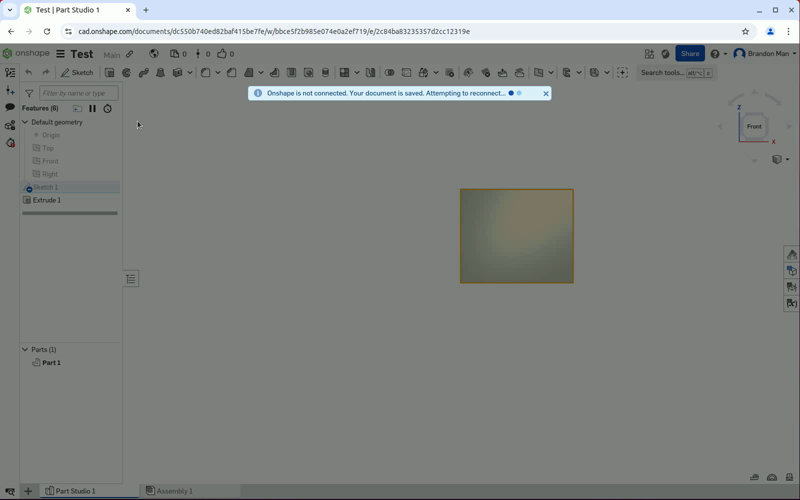
key(shift+h)
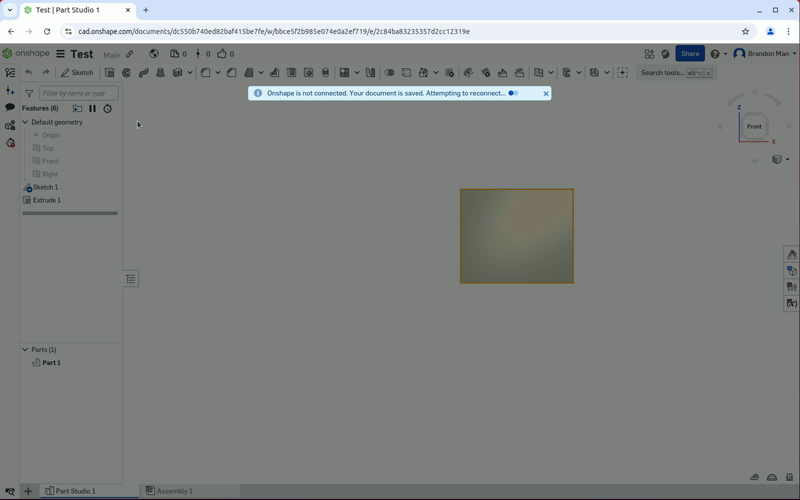
mouse_move(73, 189)
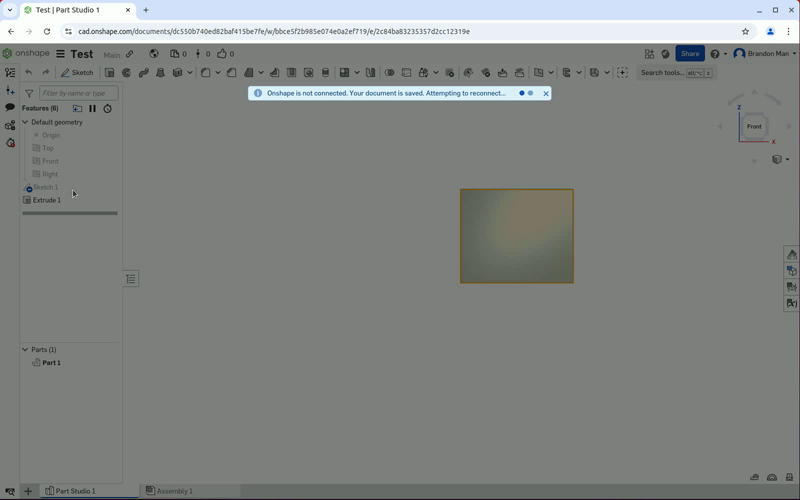
click(73, 189)
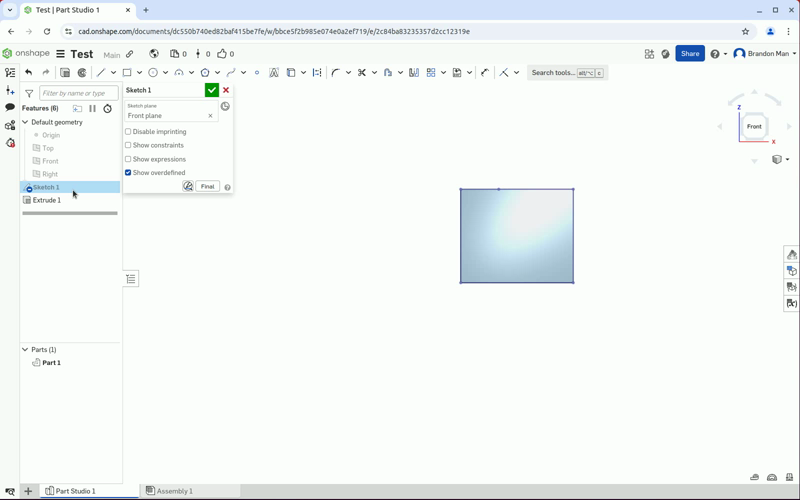
mouse_move(229, 92)
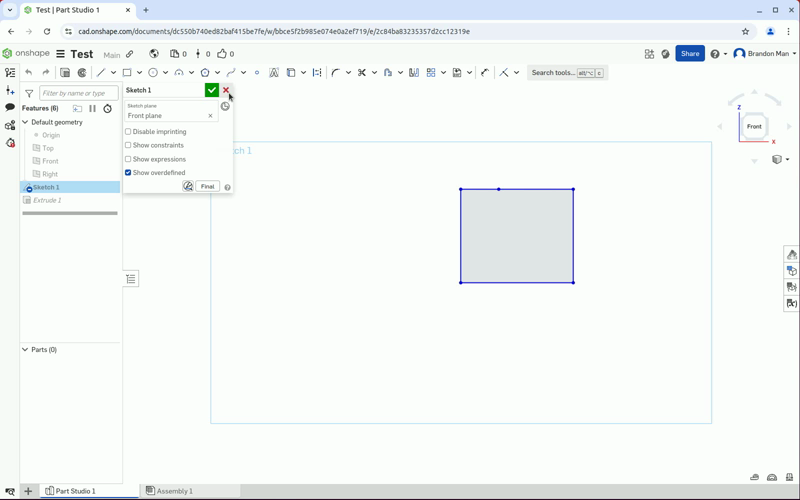
click(229, 92)
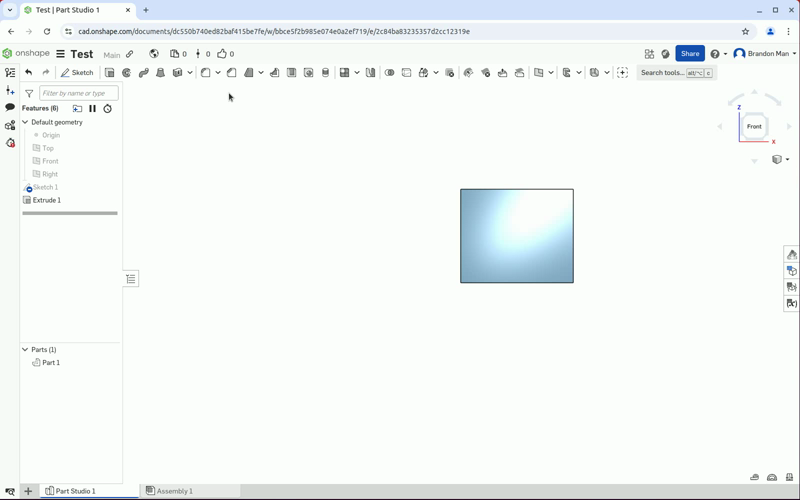
mouse_move(73, 352)
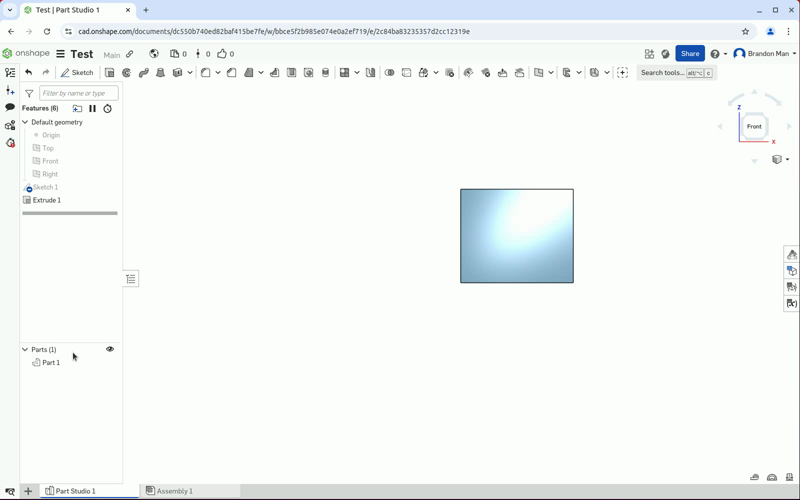
key(y)
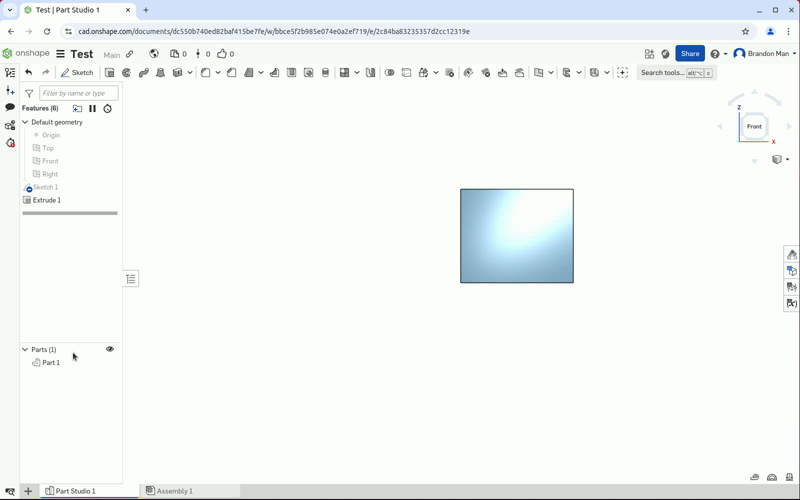
key(shift+p)
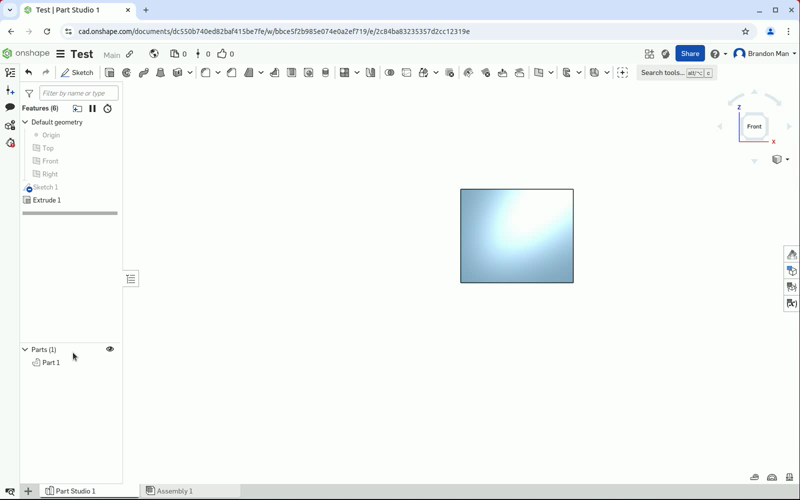
key(space)
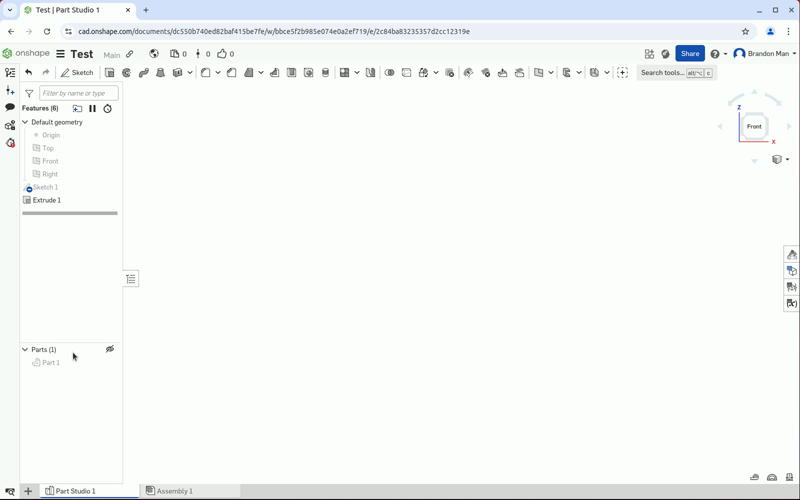
key_down(shift)
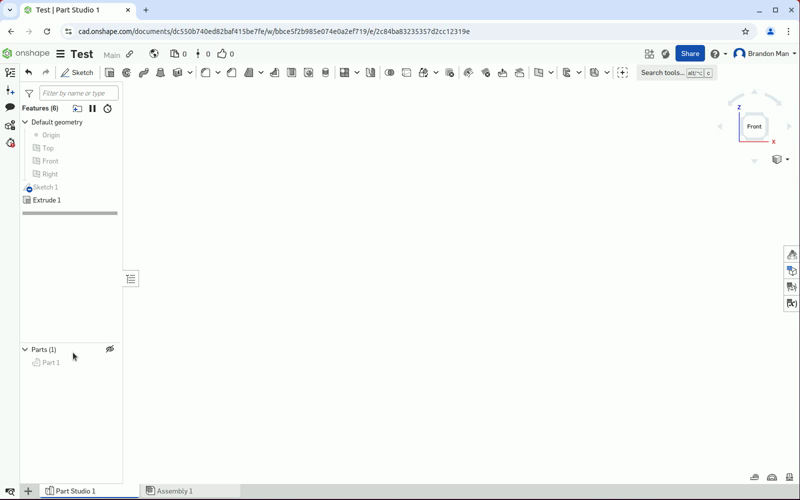
key(left)
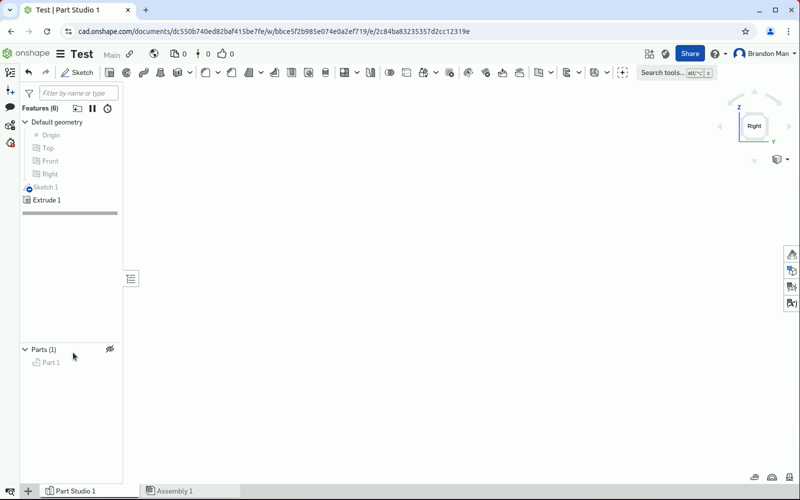
key_up(shift)
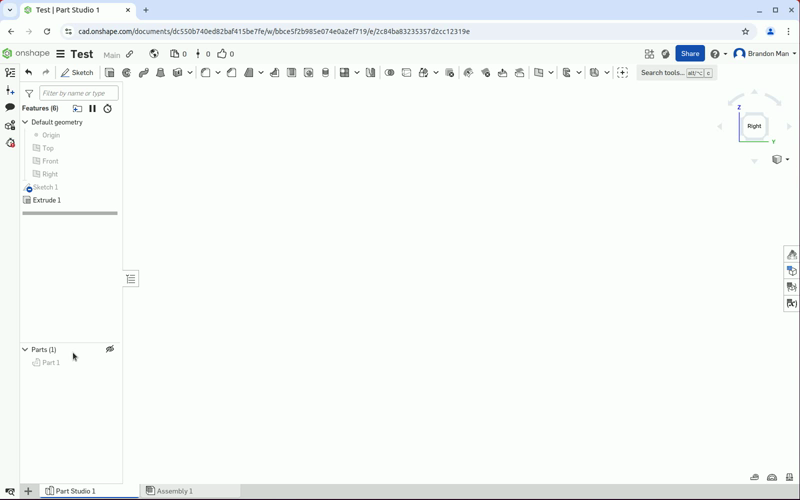
mouse_move(73, 352)
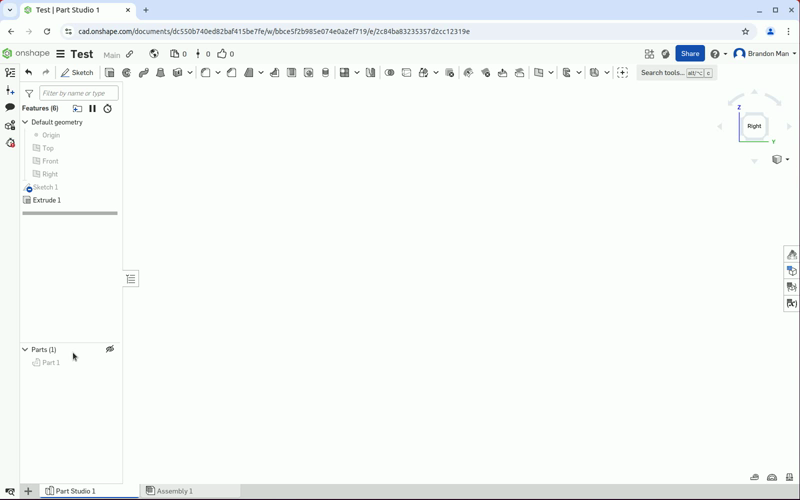
key(shift+y)
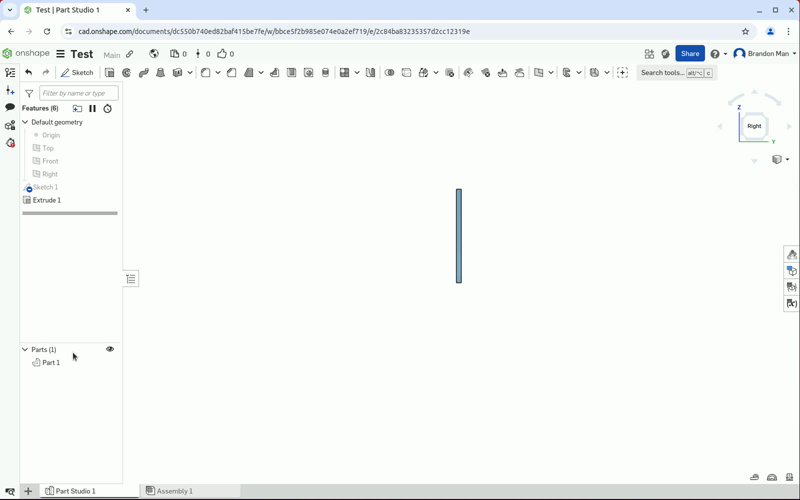
mouse_move(541, 75)
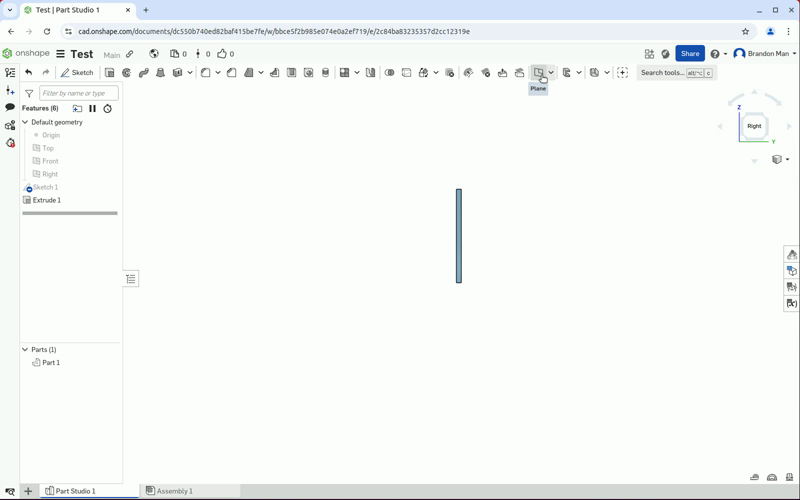
click(541, 75)
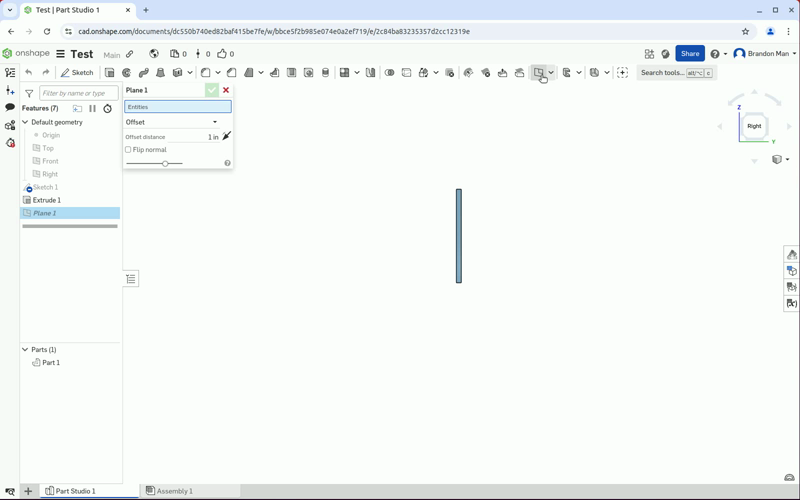
mouse_move(73, 176)
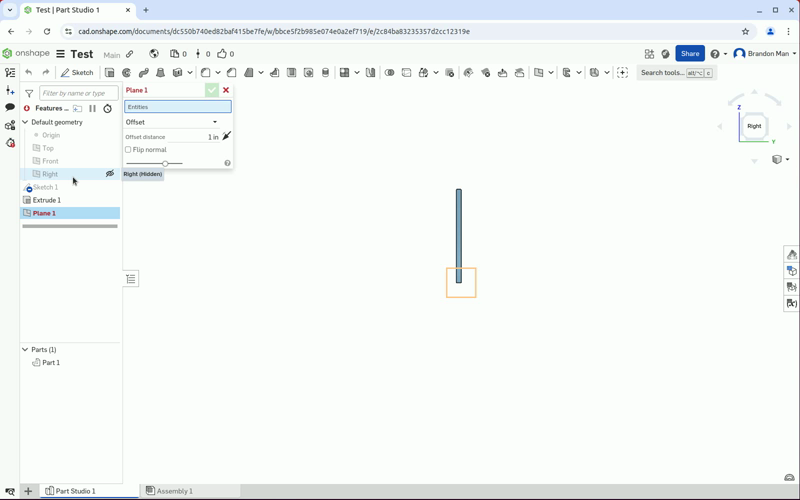
click(73, 176)
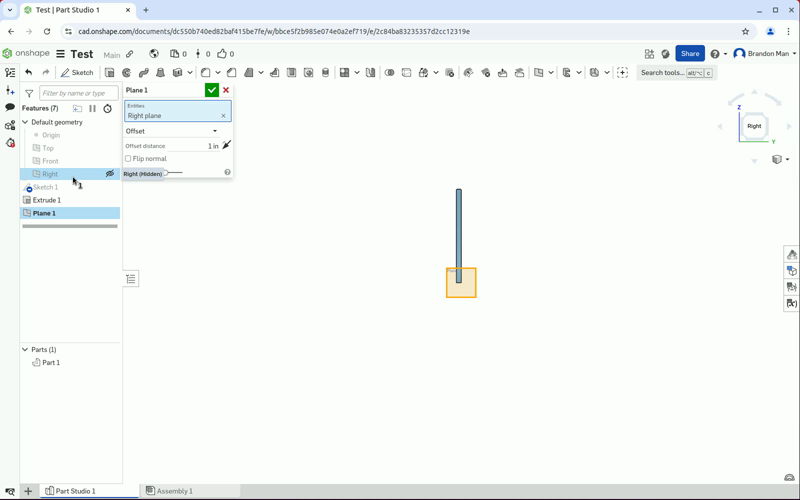
key(tab, 2)
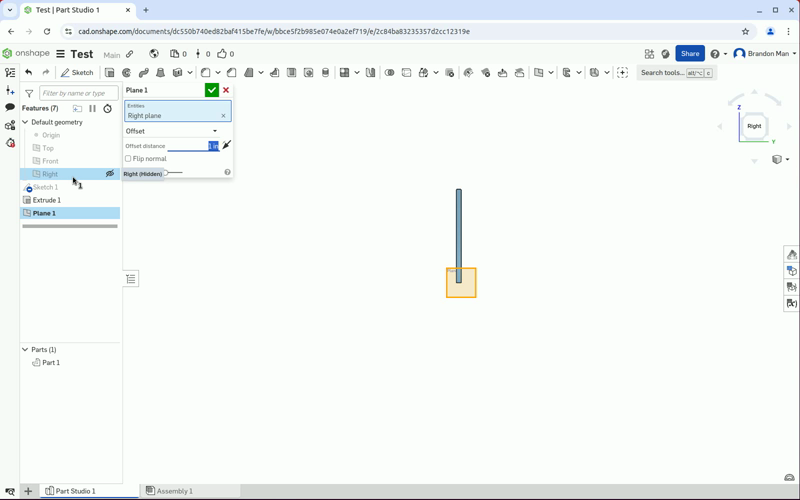
text(23.108)
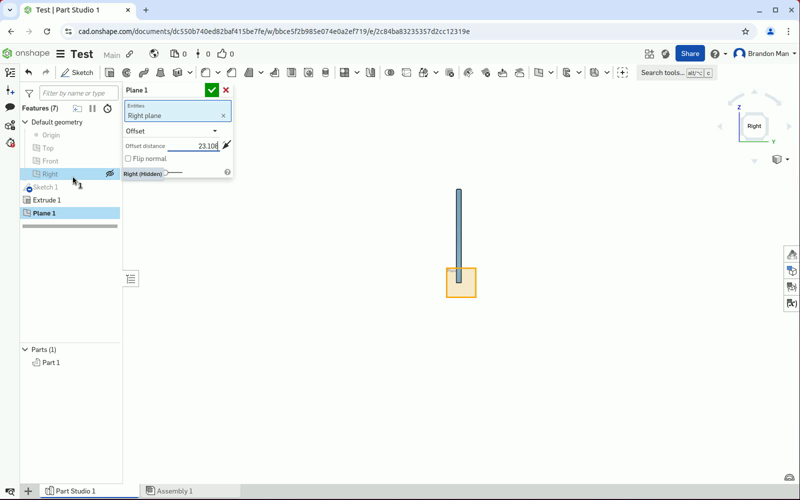
key(enter, 2)
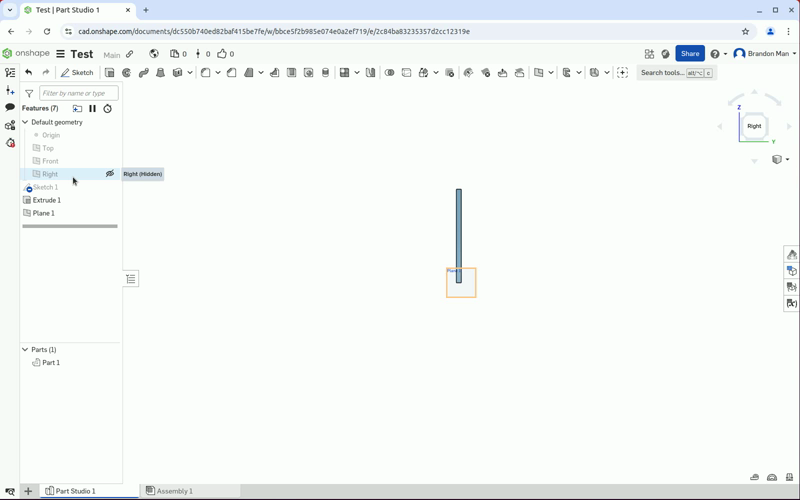
key(shift+s)
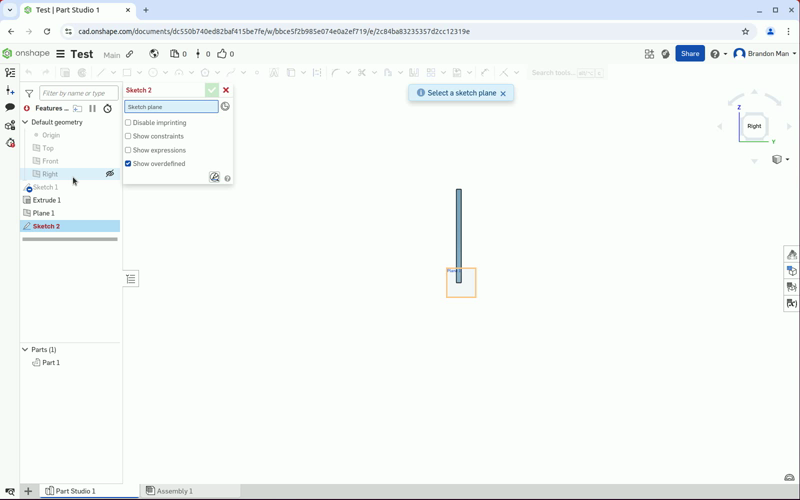
mouse_move(73, 215)
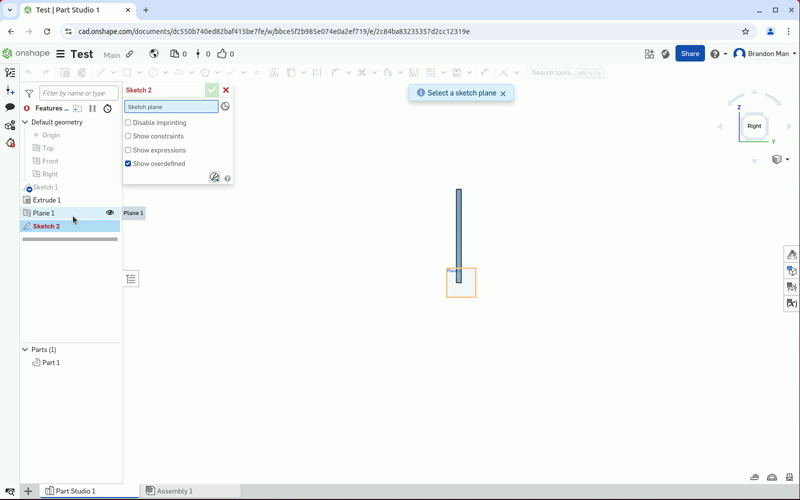
click(73, 215)
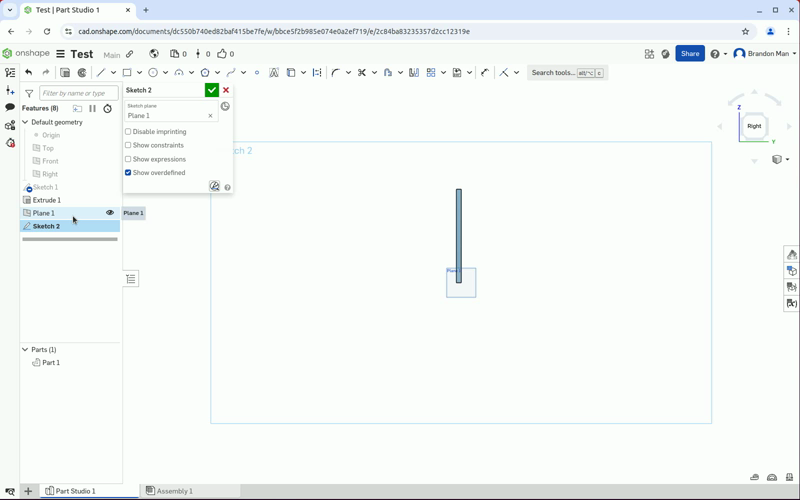
mouse_move(73, 352)
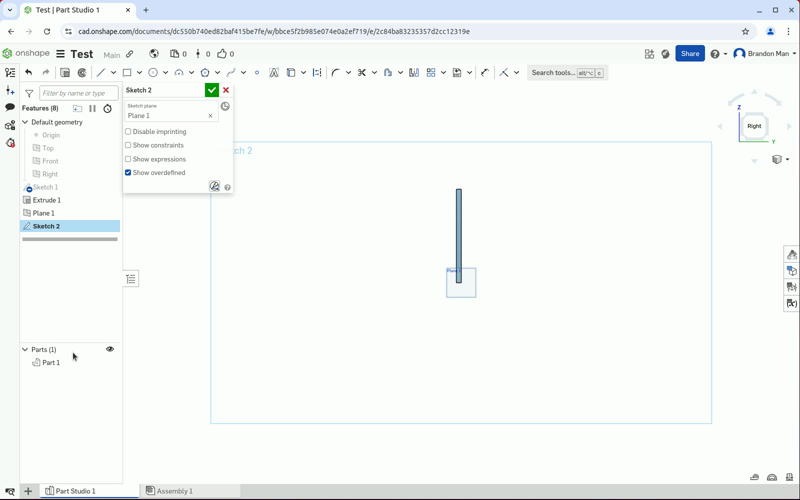
key(y)
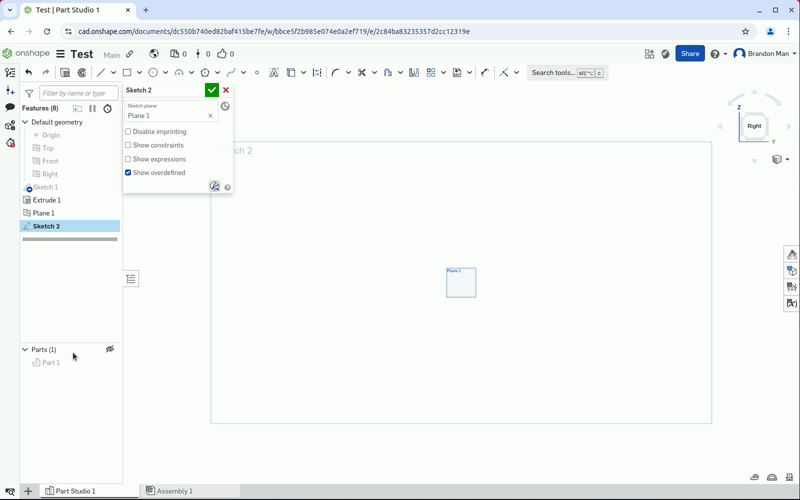
key(l)
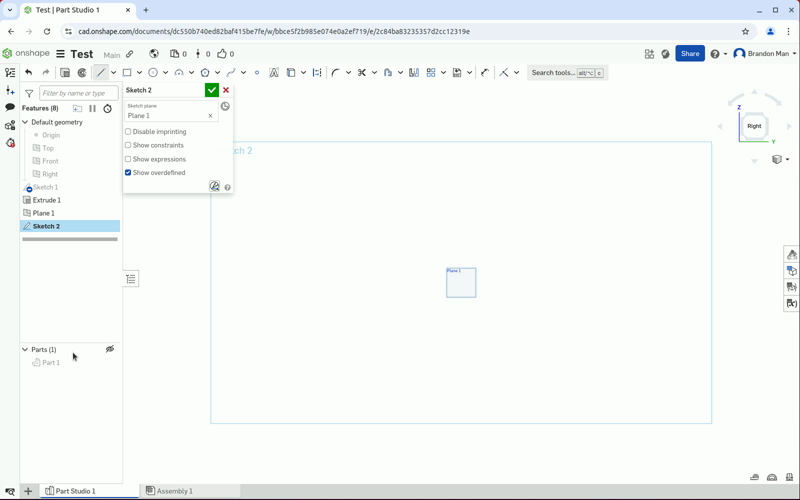
key_down(shift)
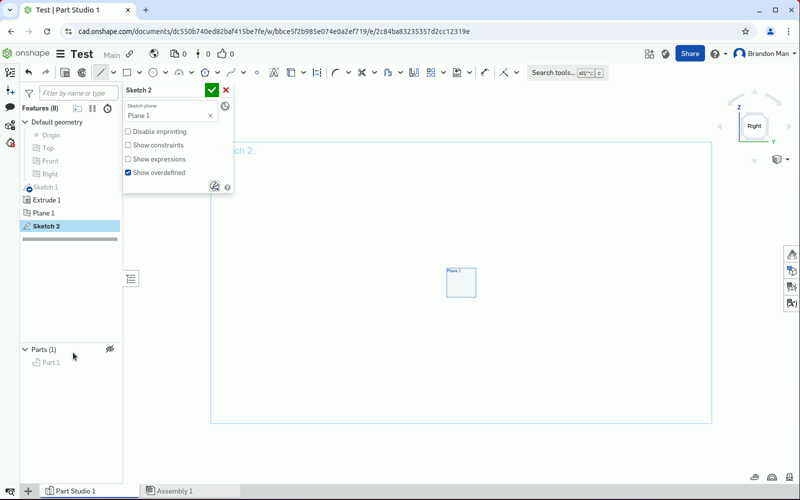
mouse_move(385, 264)
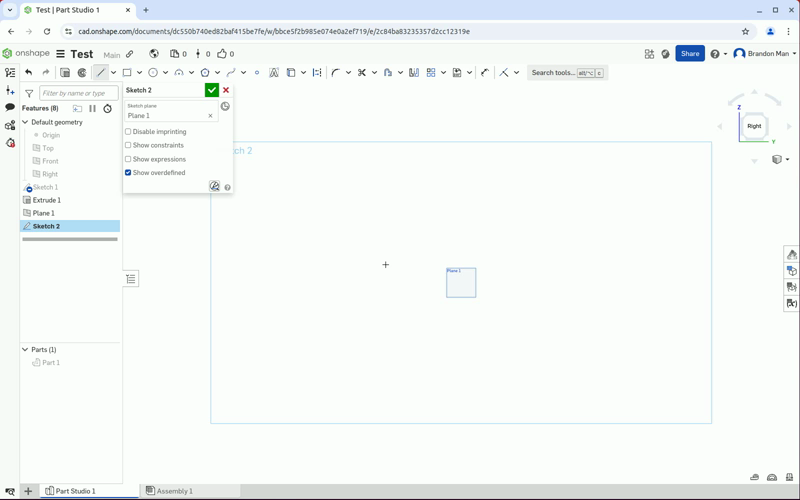
click(385, 264)
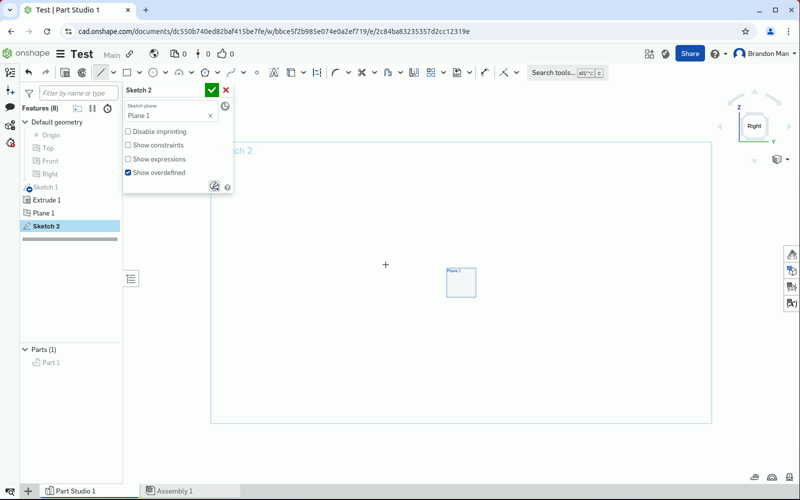
key_up(shift)
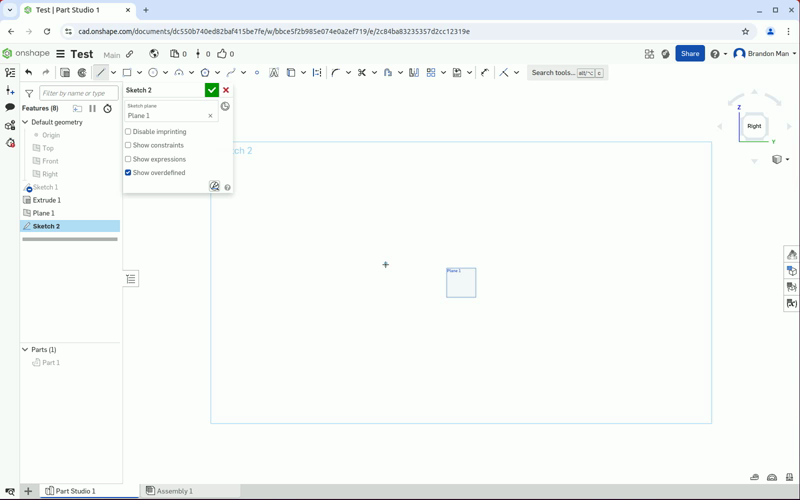
key_down(shift)
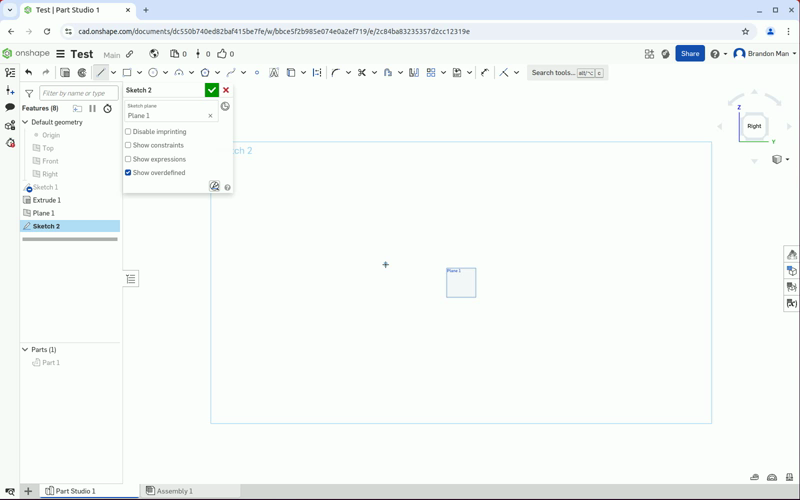
mouse_move(461, 188)
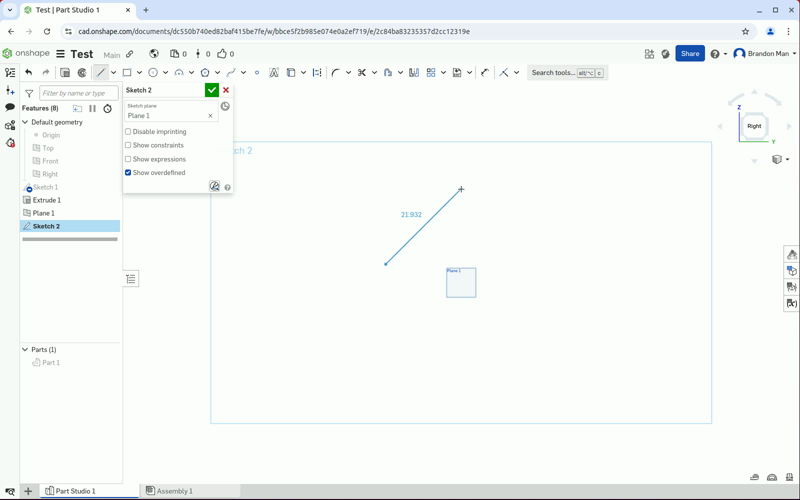
click(461, 188)
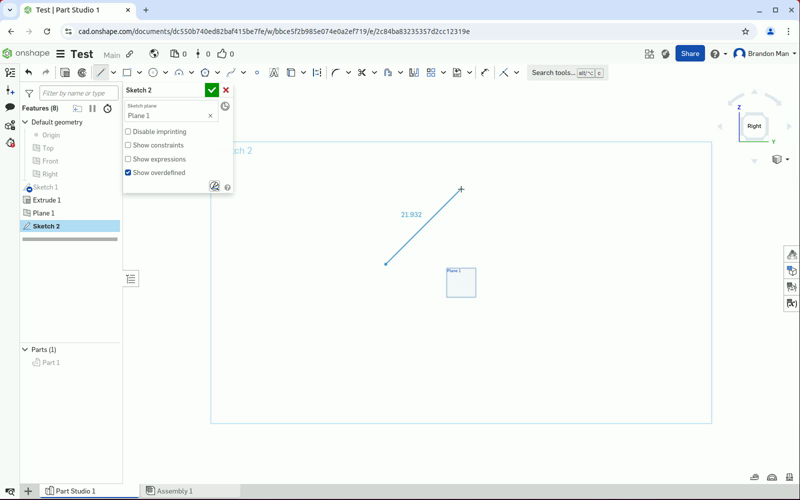
key_up(shift)
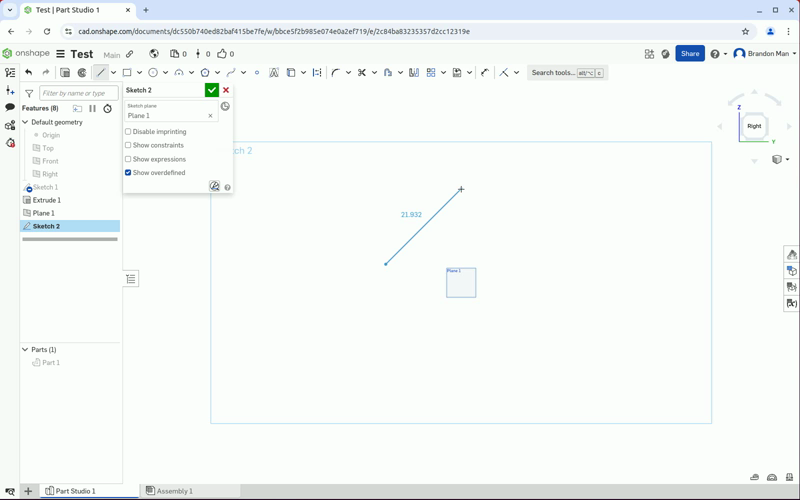
key_down(shift)
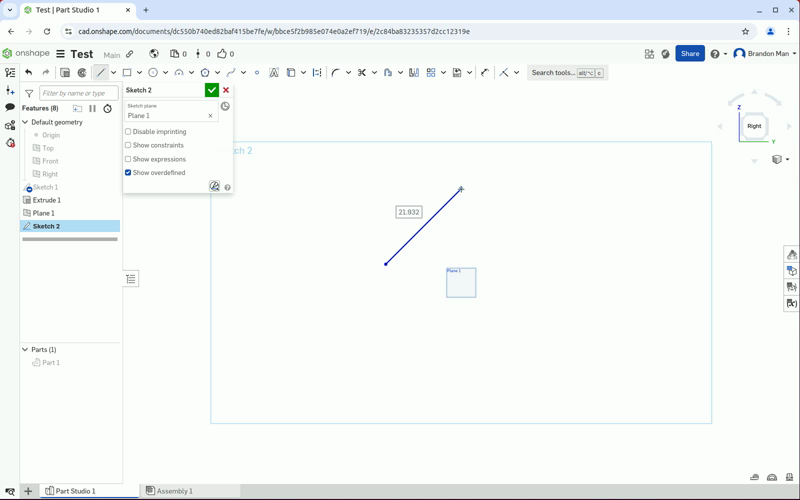
mouse_move(385, 188)
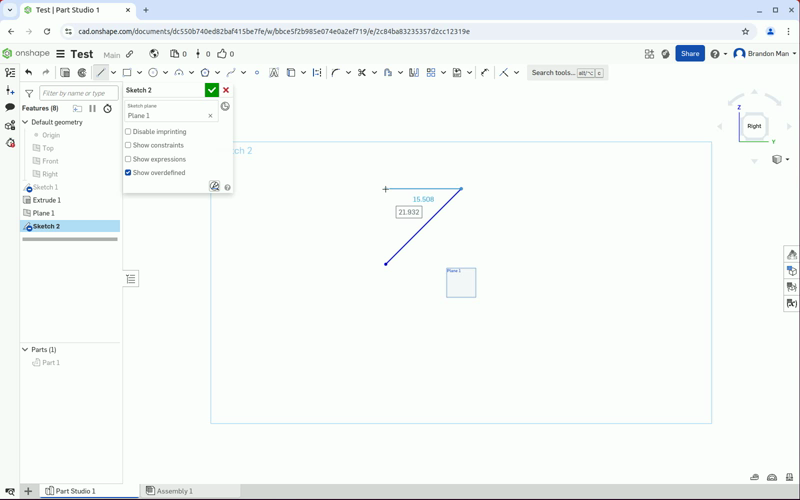
click(385, 188)
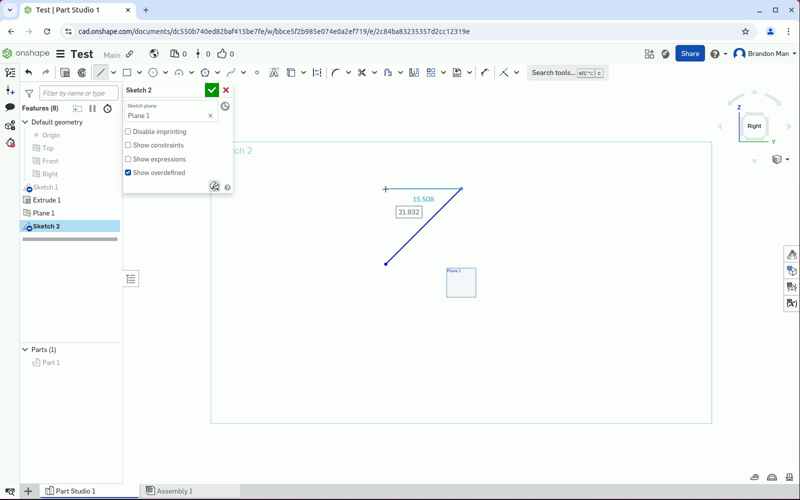
key_up(shift)
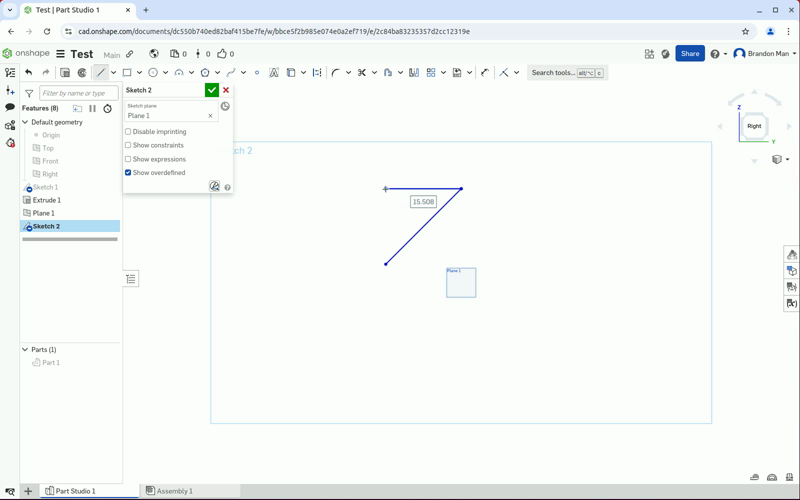
key_down(shift)
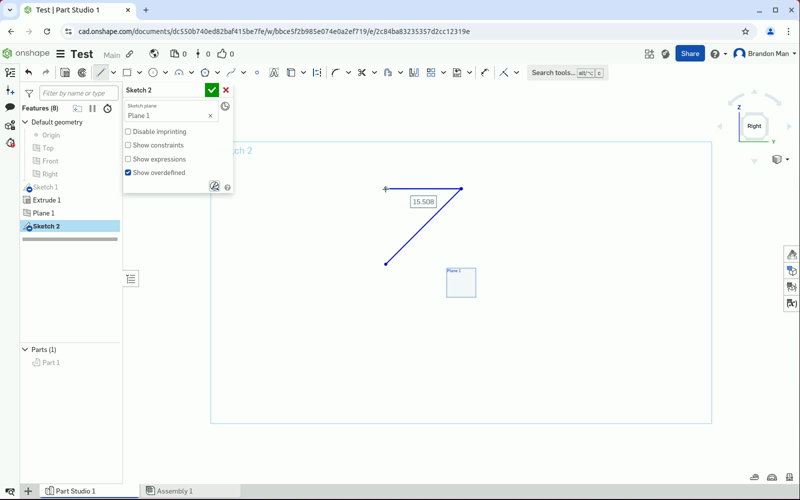
mouse_move(385, 264)
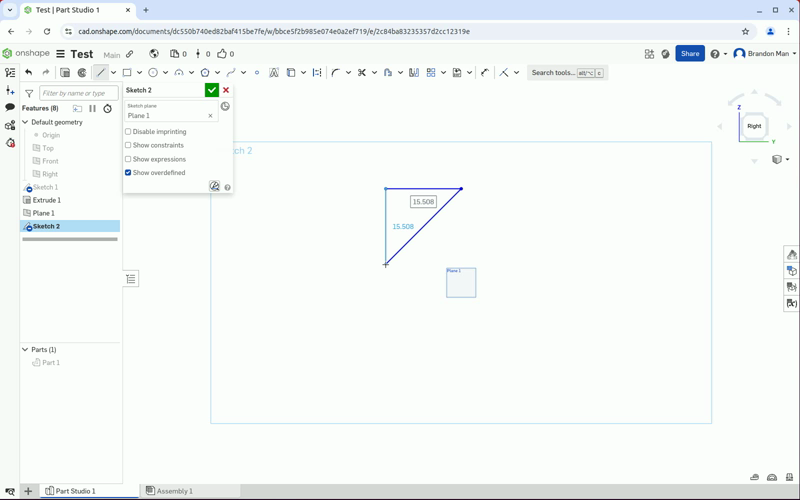
key_up(shift)
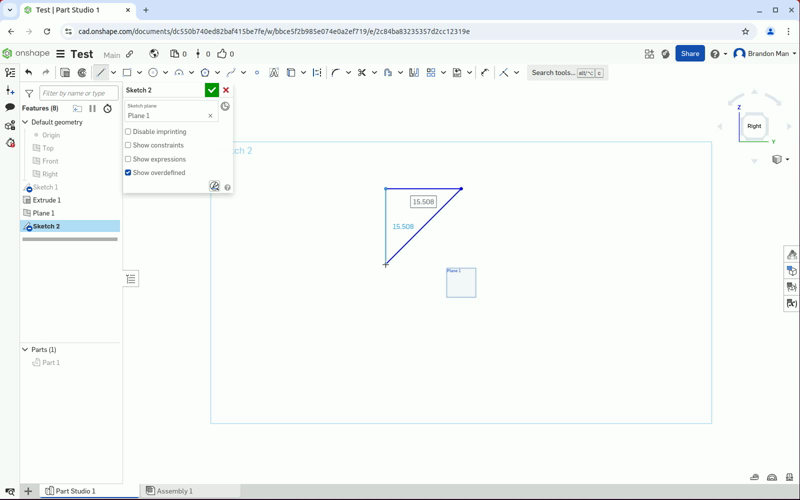
click(385, 264)
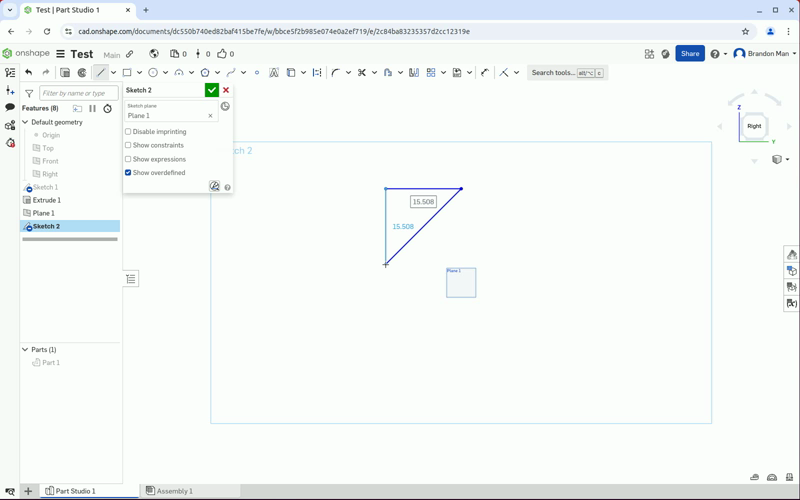
key(esc)
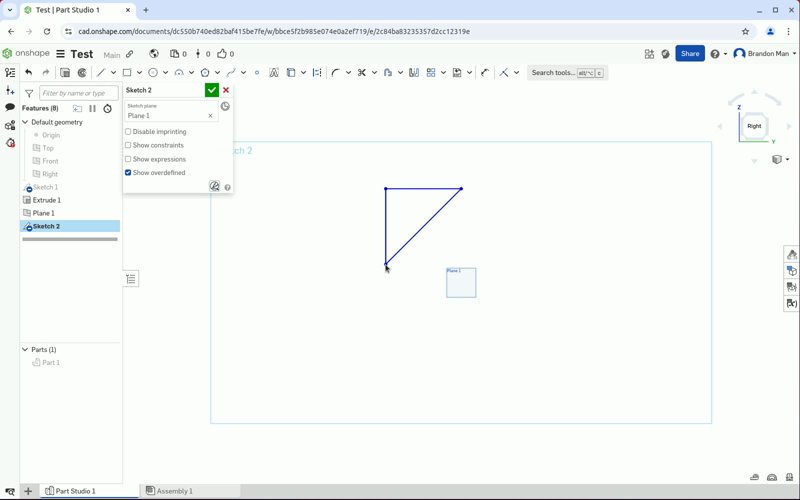
mouse_move(409, 216)
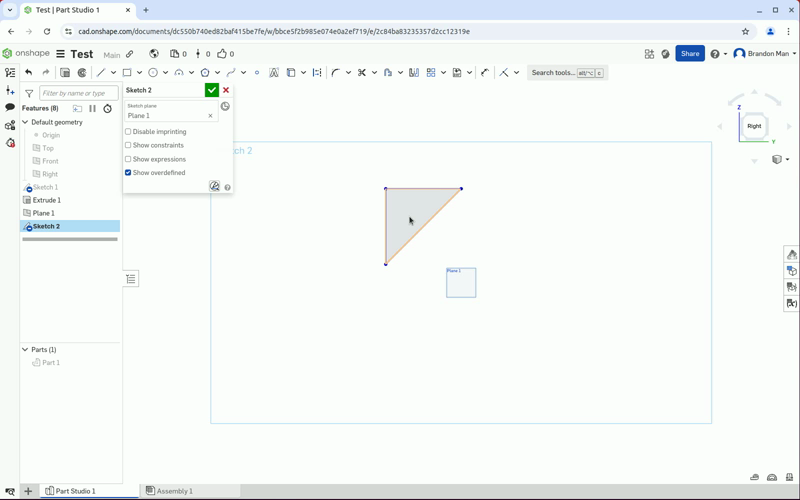
click(409, 216)
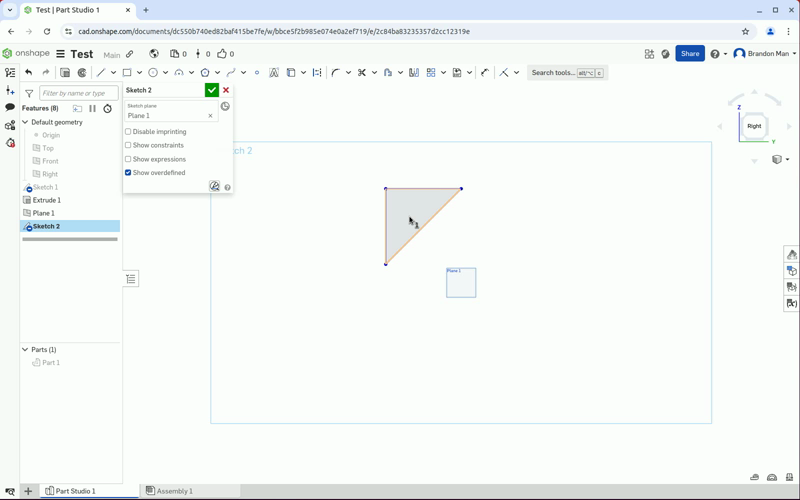
mouse_move(73, 352)
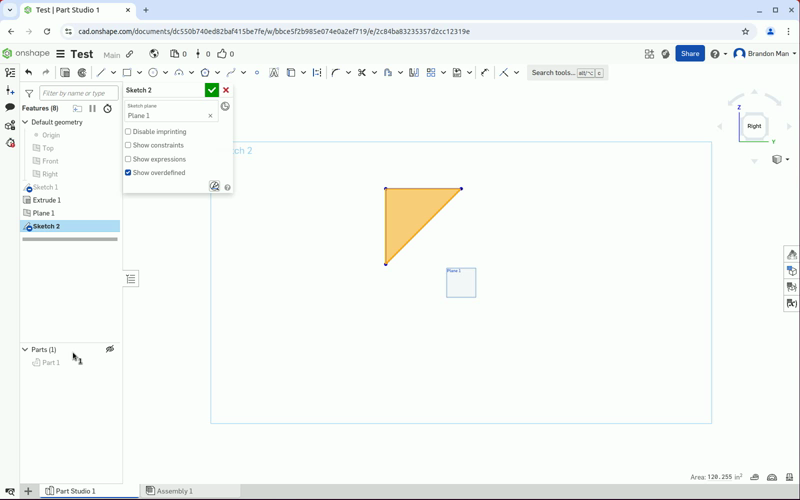
key(shift+y)
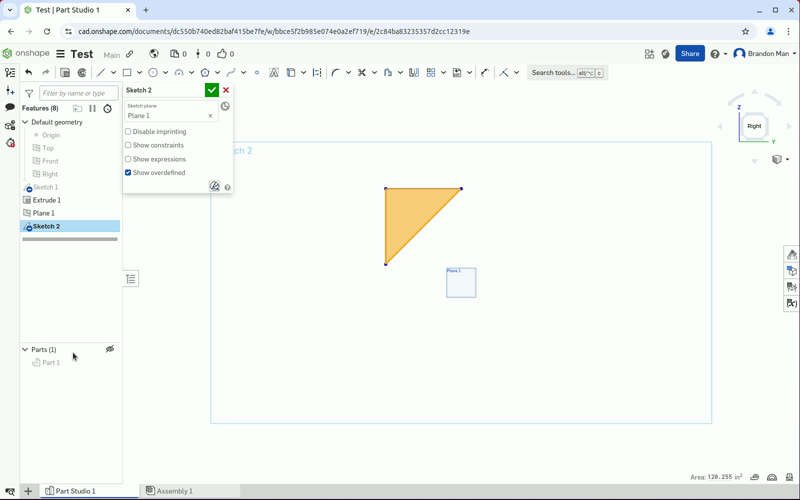
key(shift+e)
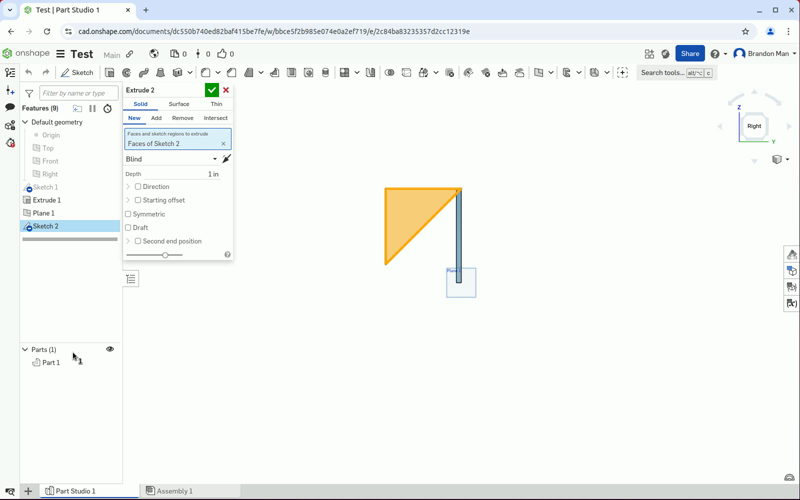
mouse_move(143, 106)
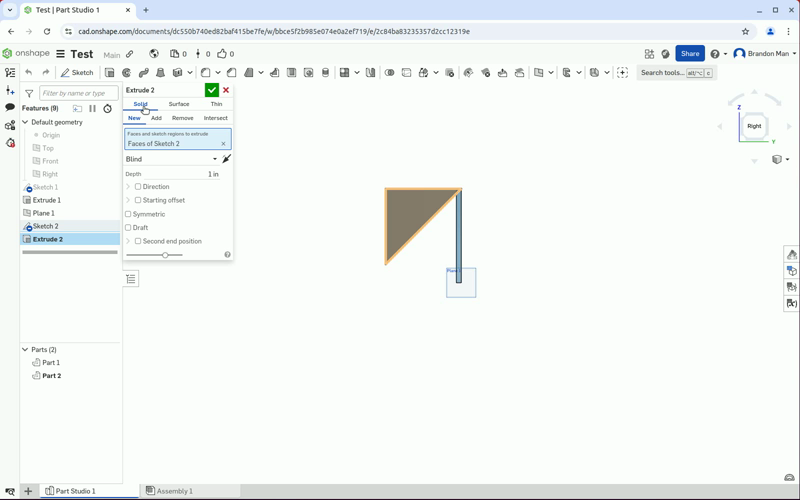
click(143, 106)
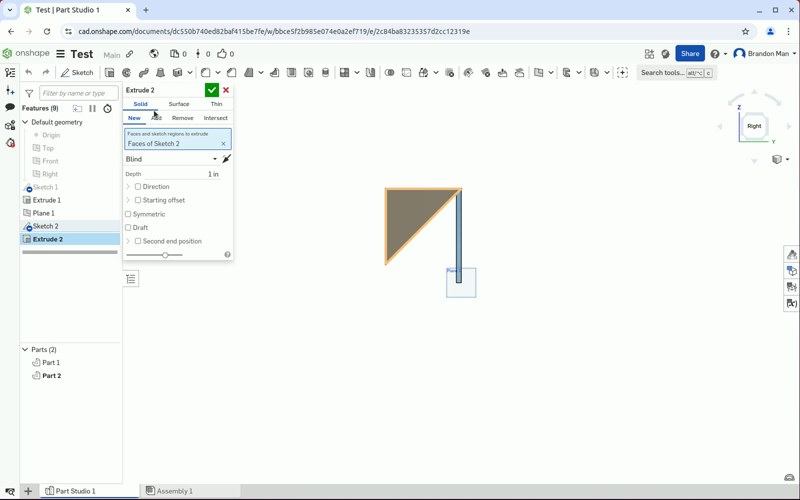
mouse_move(186, 120)
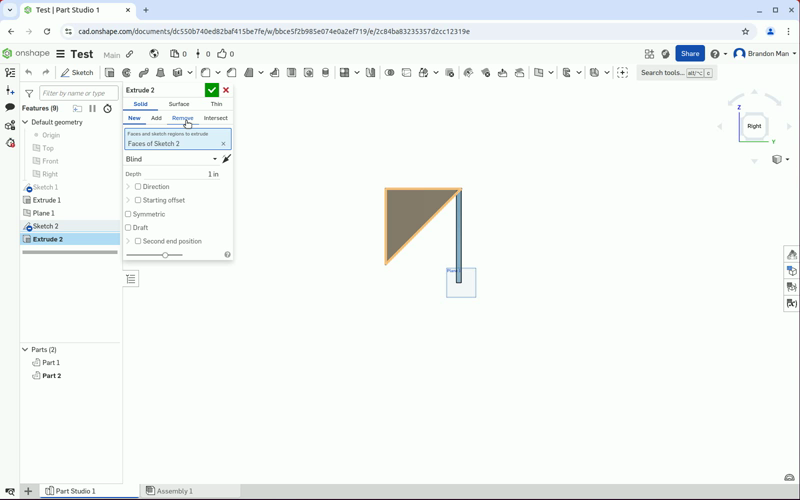
click(186, 120)
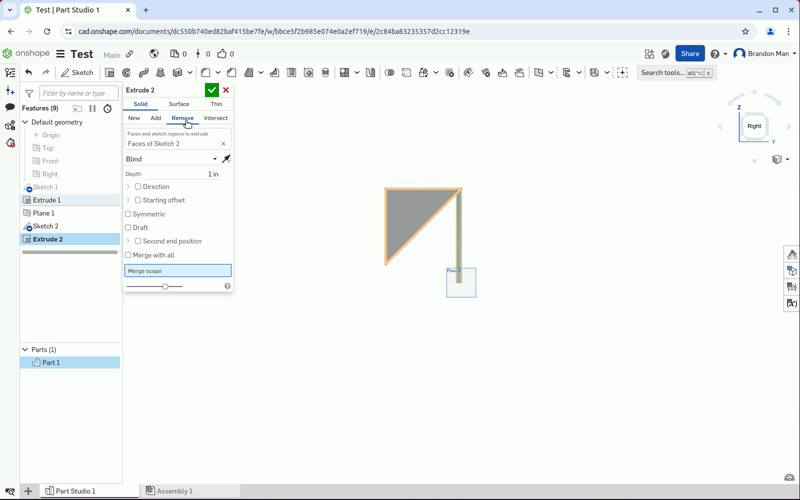
key(tab, 4)
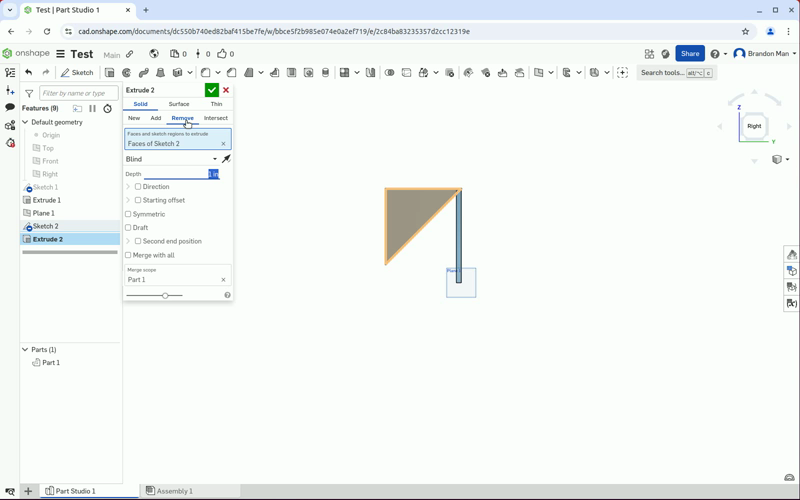
text(15.405)
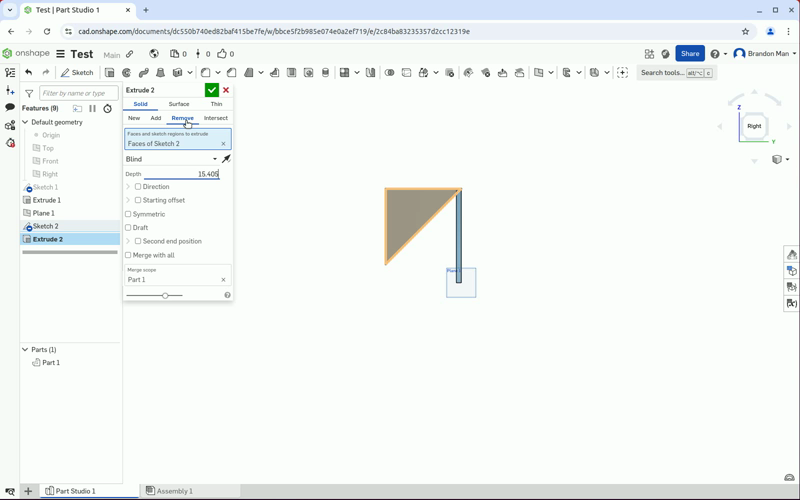
key(tab, 6)
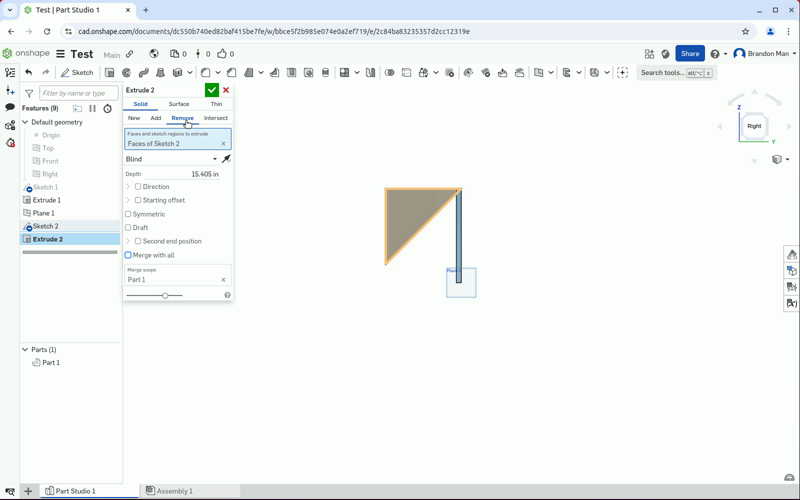
key(space)
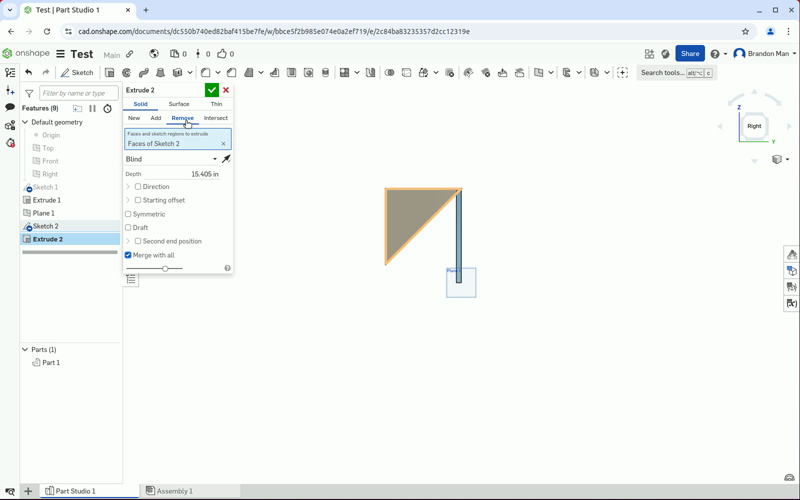
key(enter)
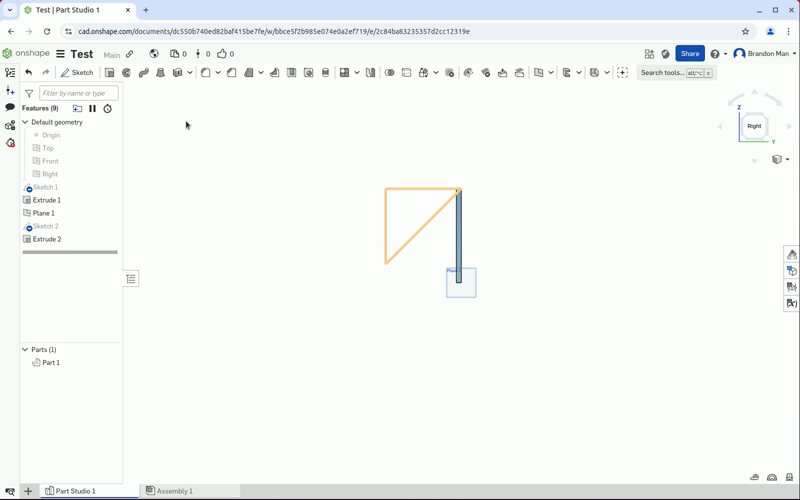
key(shift+h)
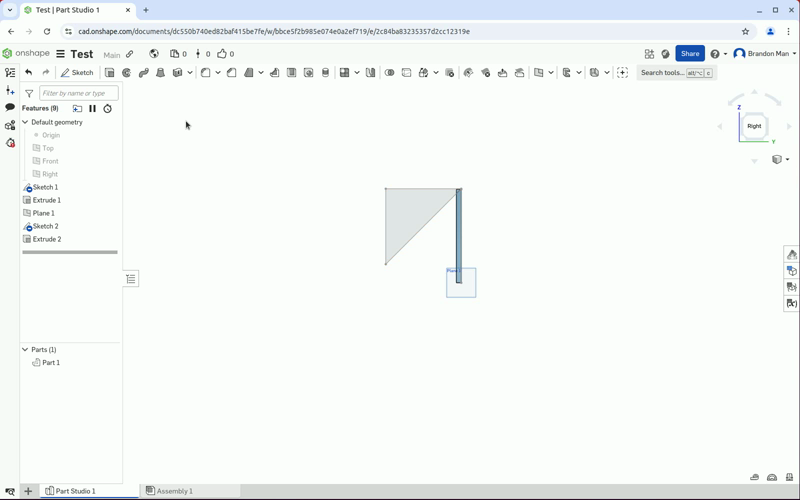
key(shift+h)
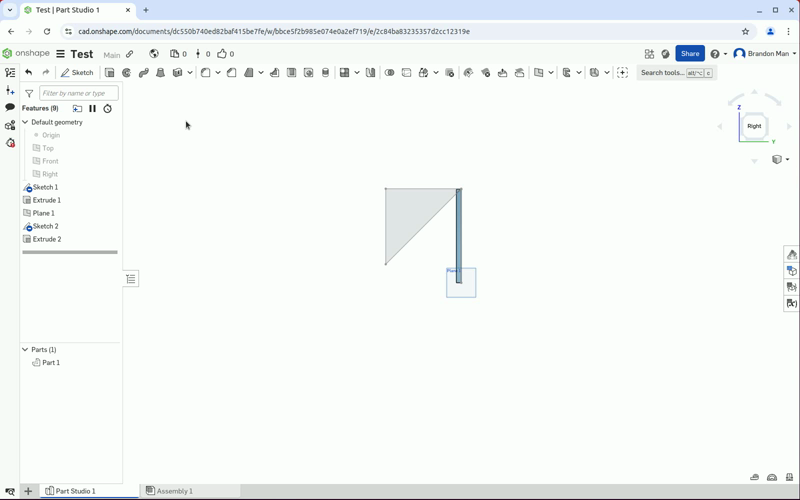
key(shift+7)
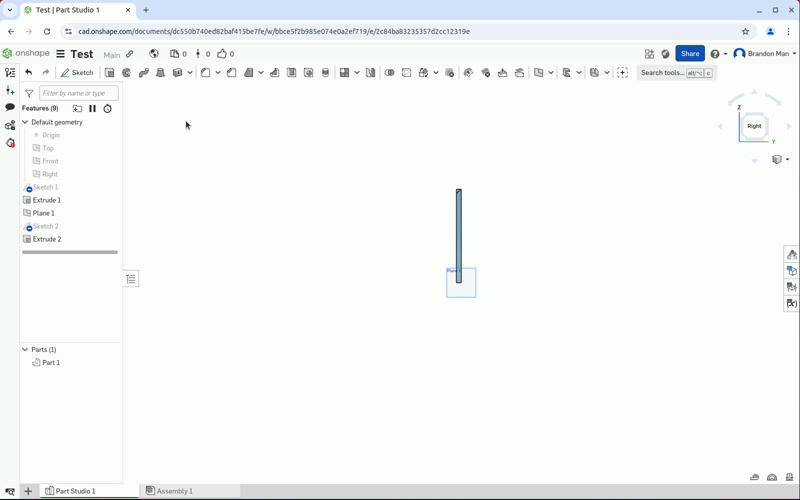
key(right, 2)
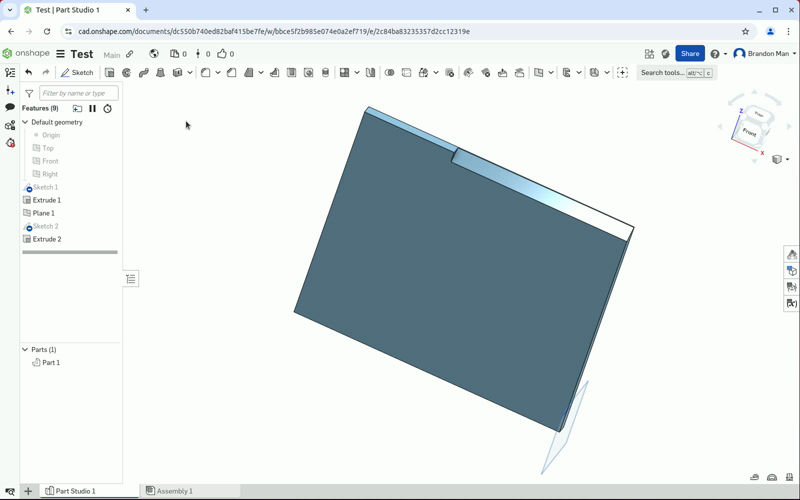
key(down, 2)
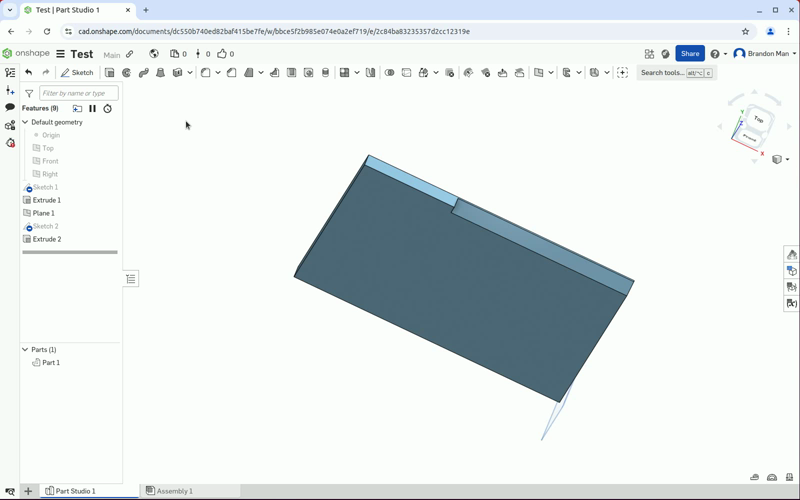
key(up, 2)
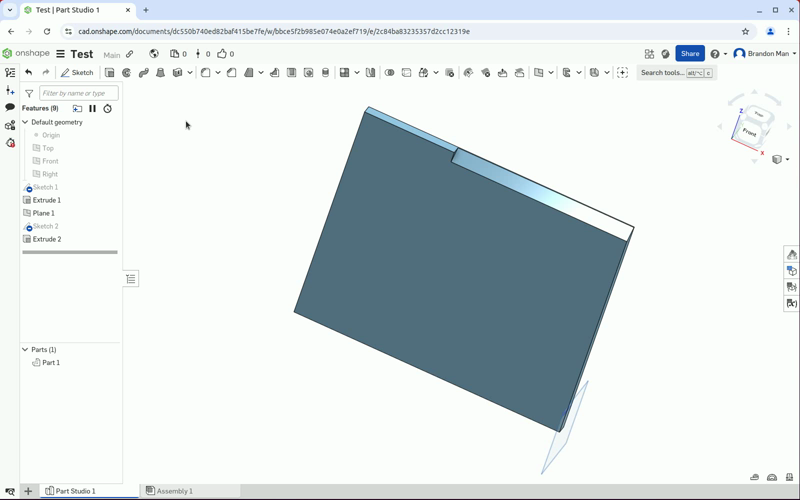
key(left, 2)
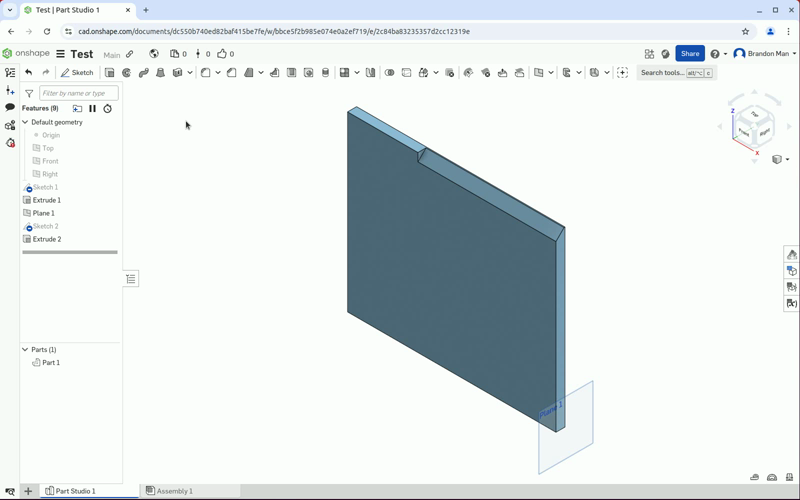
mouse_move(73, 189)
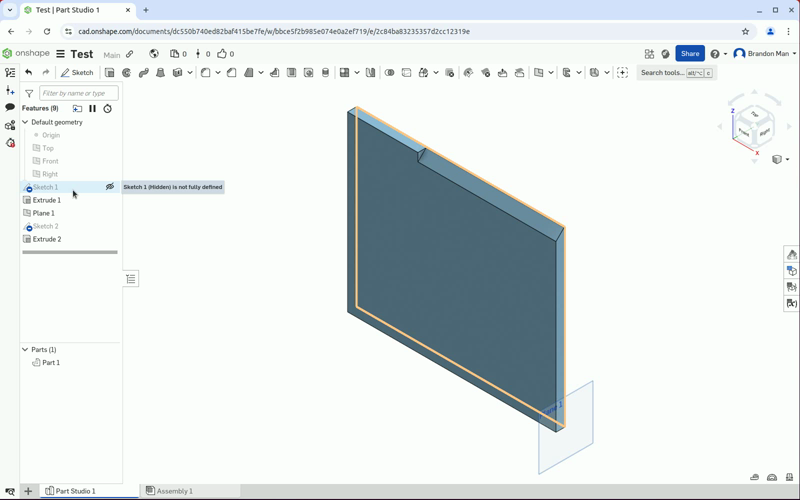
click(73, 189)